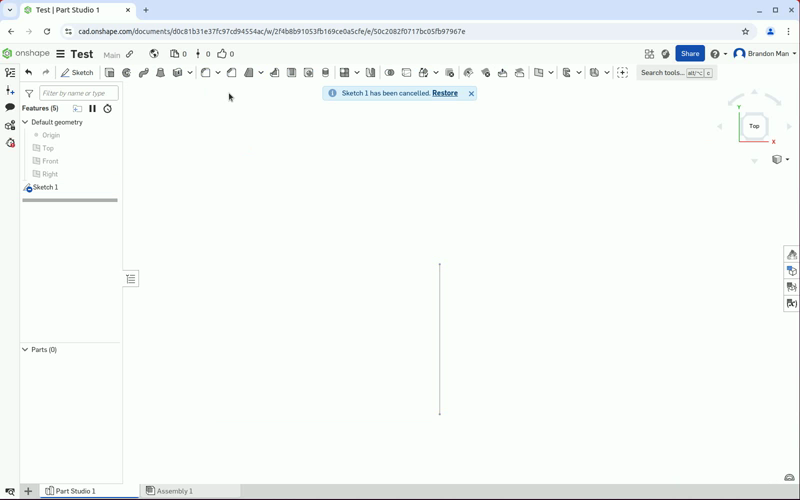
key(shift+h)
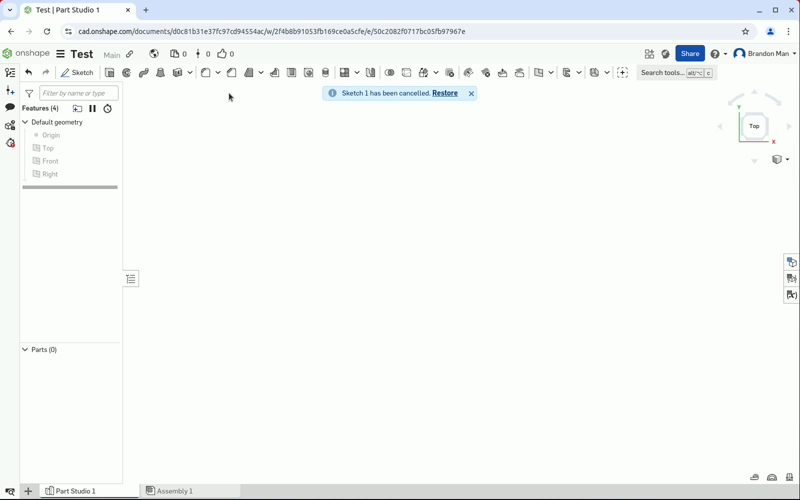
mouse_move(73, 352)
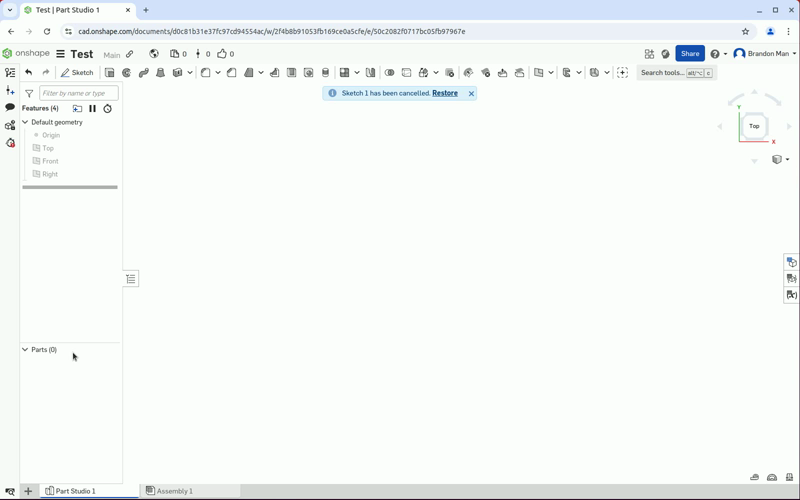
key(y)
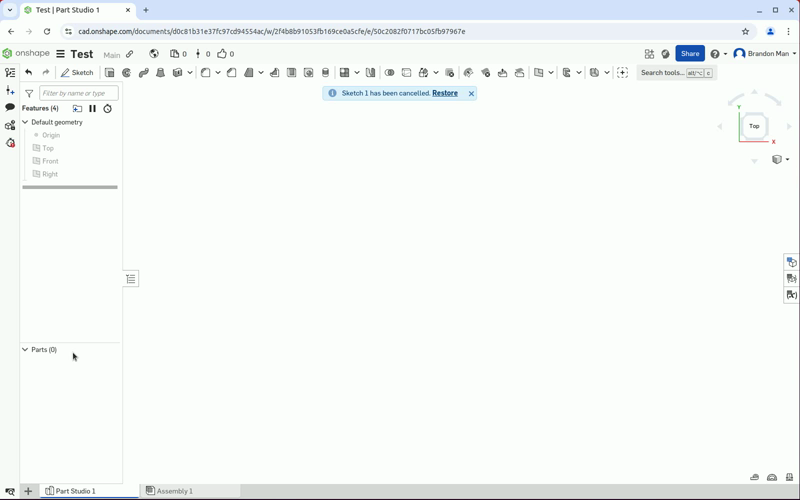
key(shift+p)
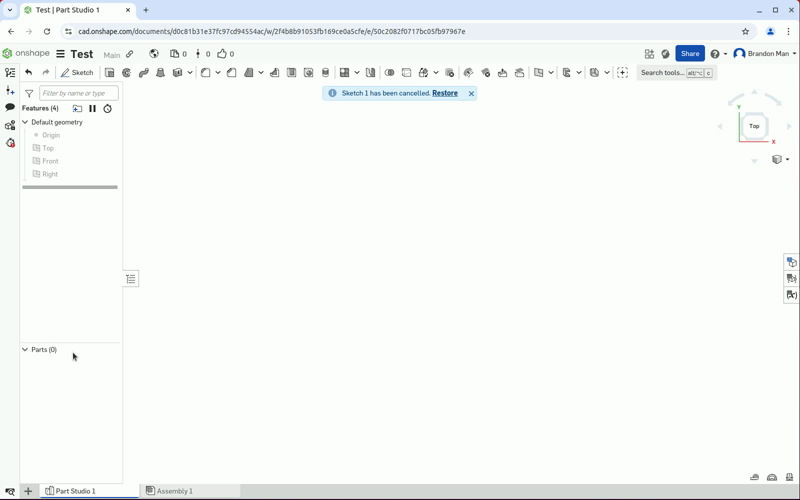
key(space)
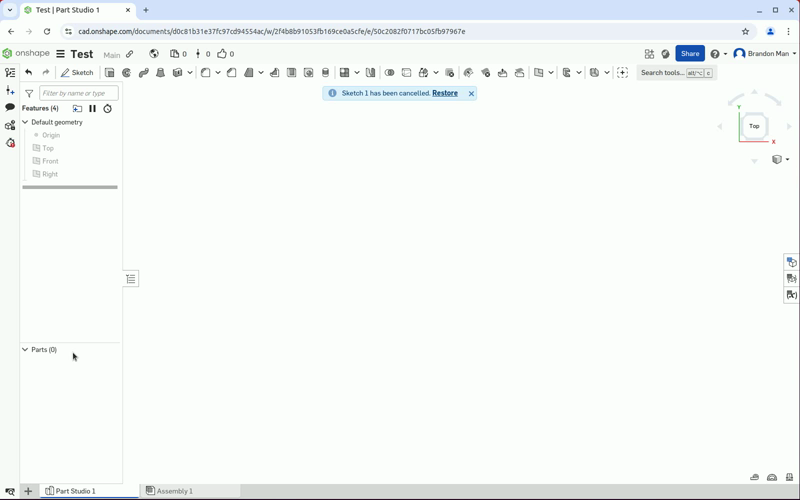
key_down(shift)
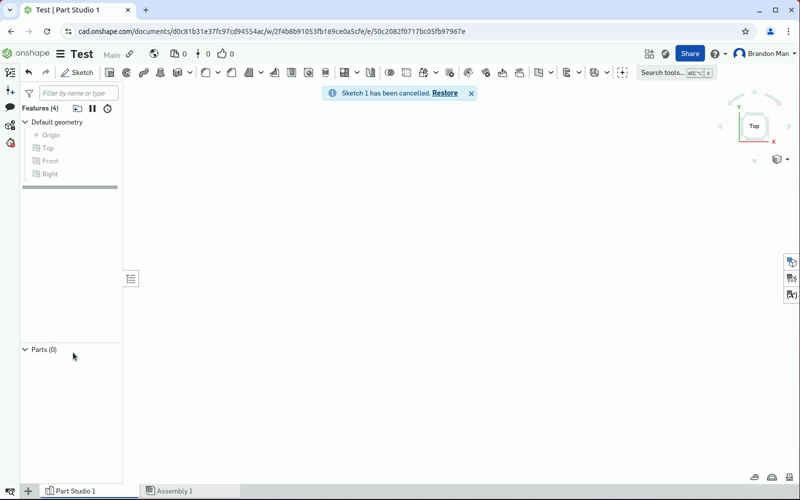
key(up)
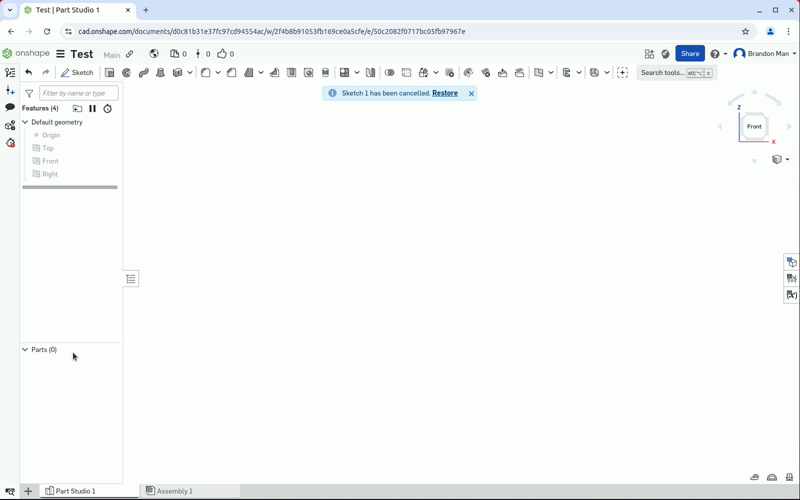
key_up(shift)
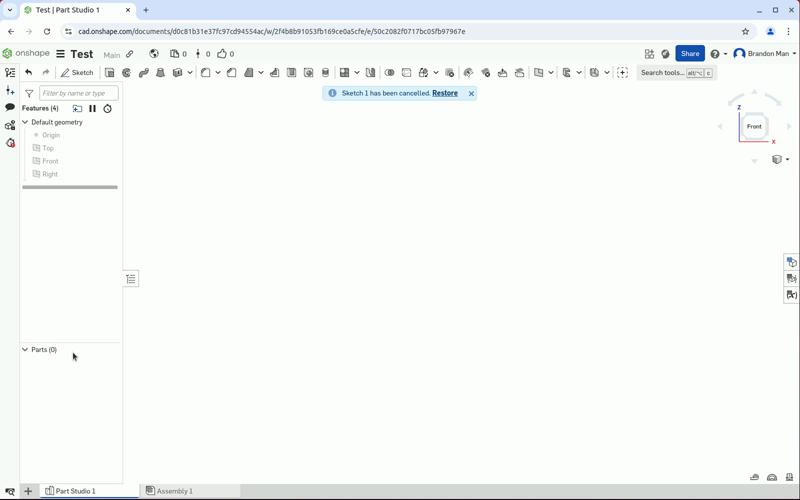
mouse_move(73, 352)
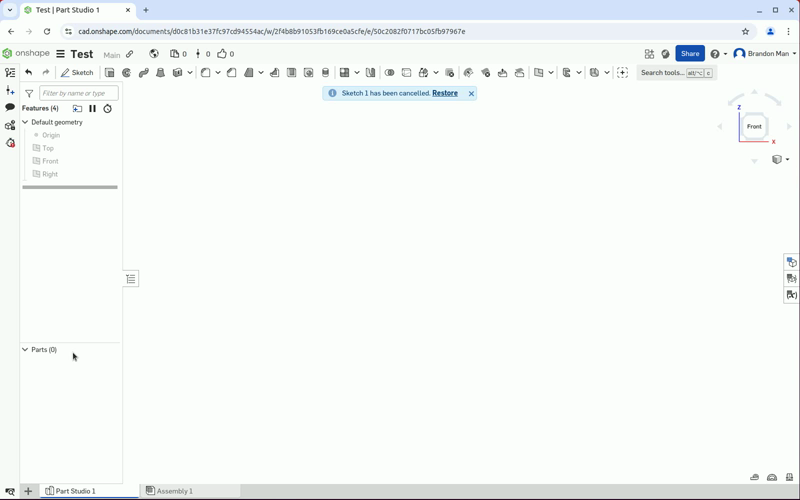
key(shift+y)
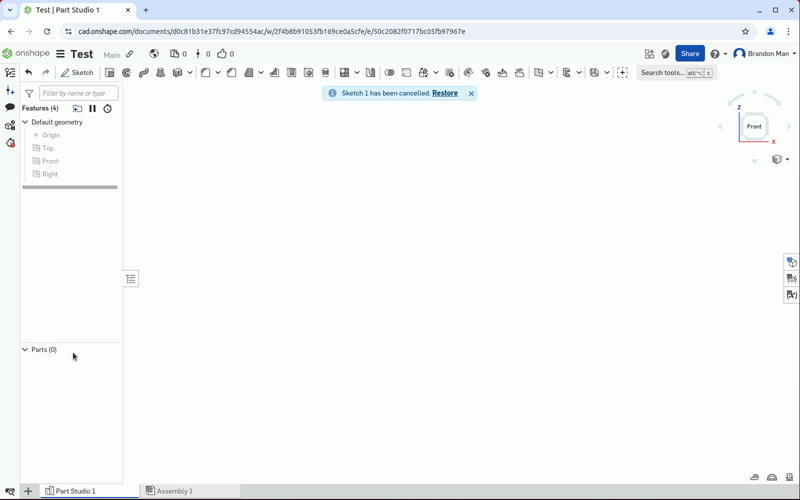
key(shift+s)
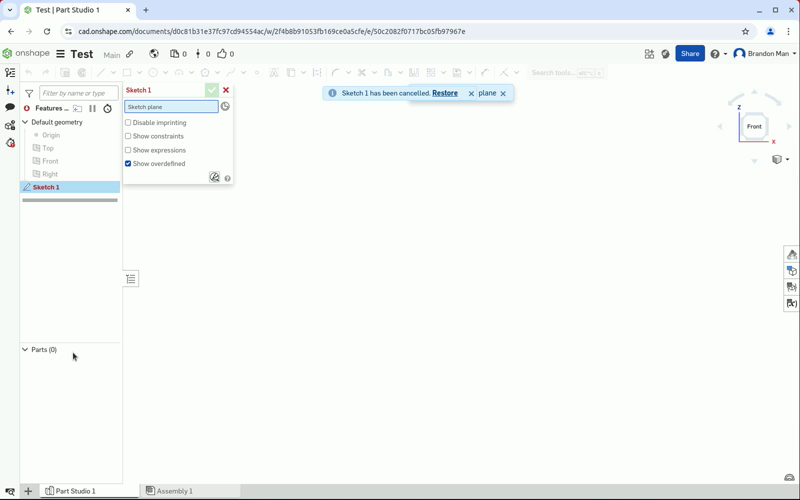
mouse_move(73, 163)
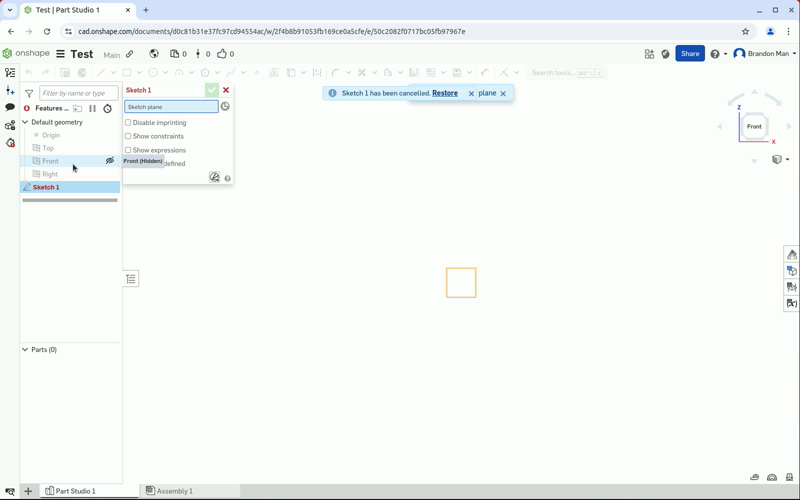
click(73, 163)
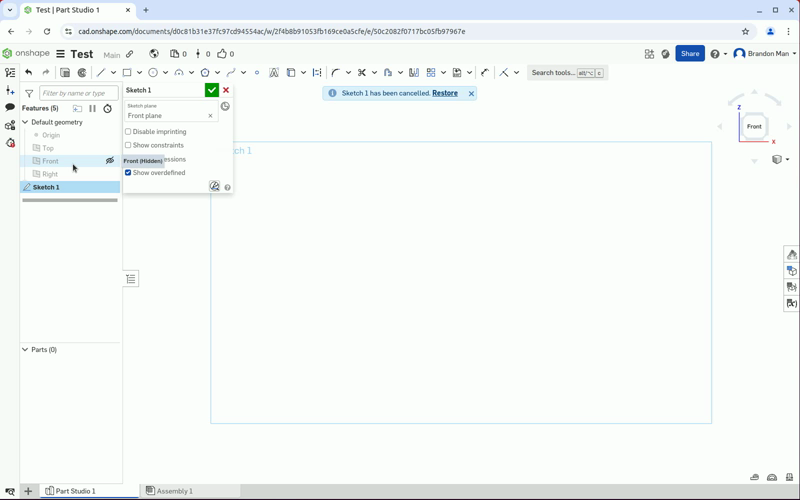
mouse_move(73, 352)
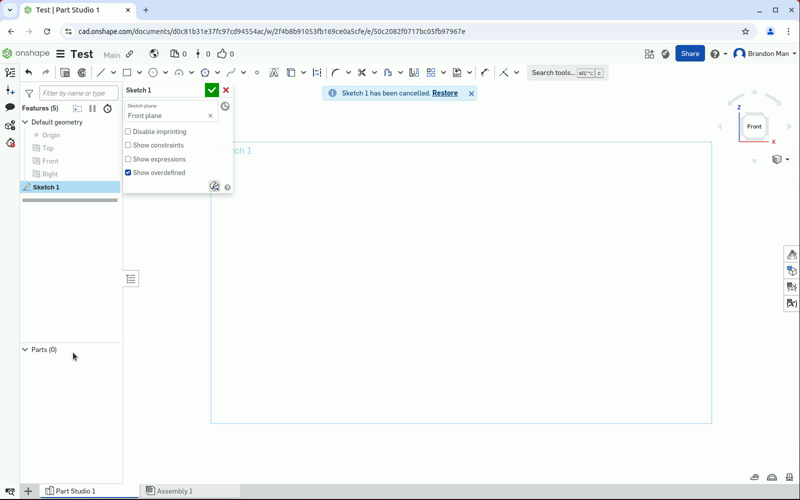
key(y)
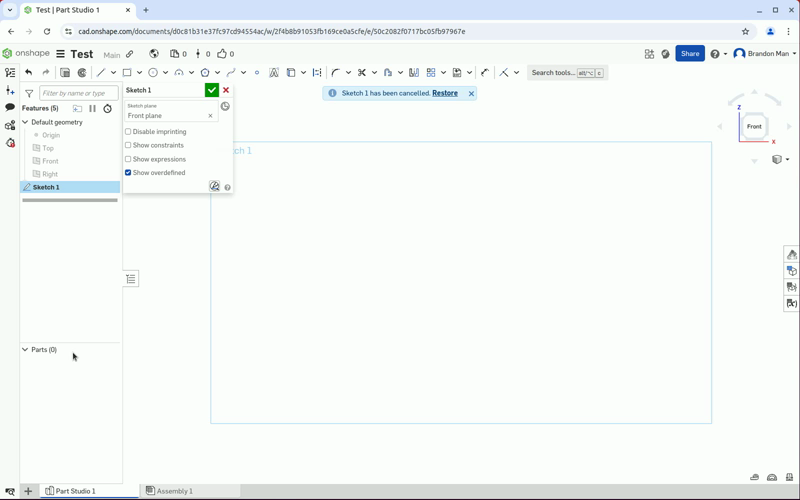
key(c)
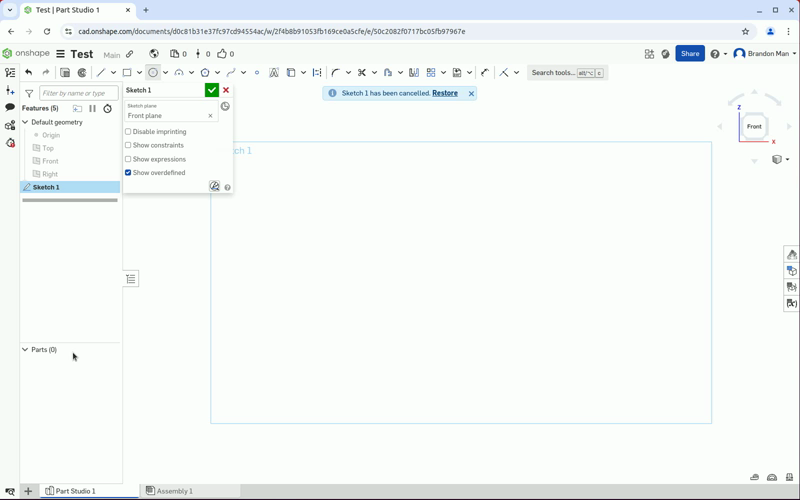
key_down(shift)
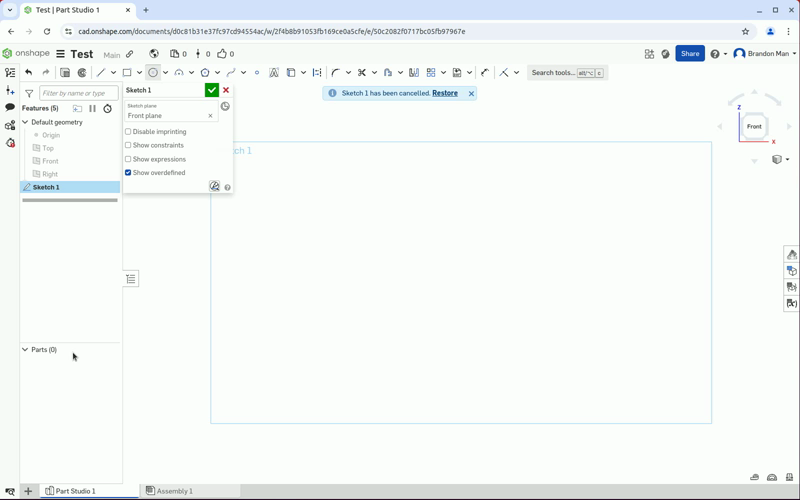
mouse_move(461, 282)
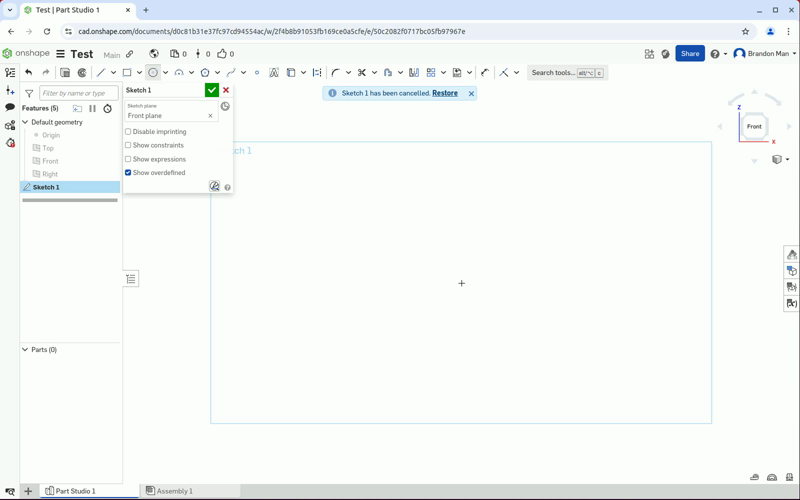
click(461, 282)
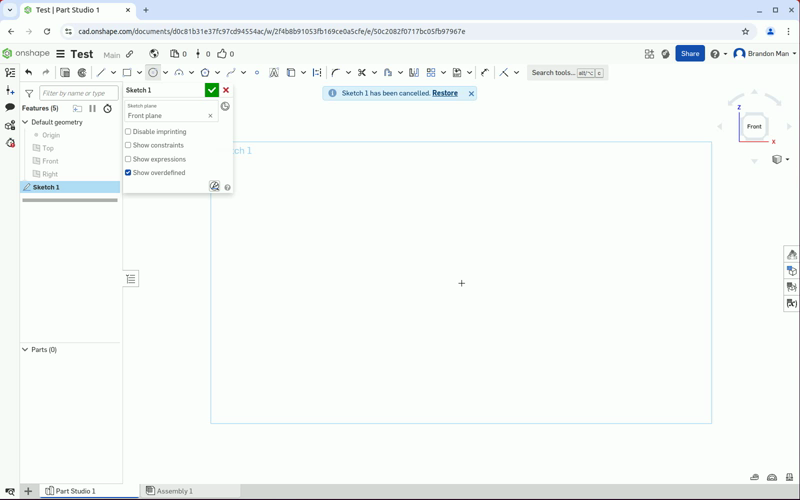
key_up(shift)
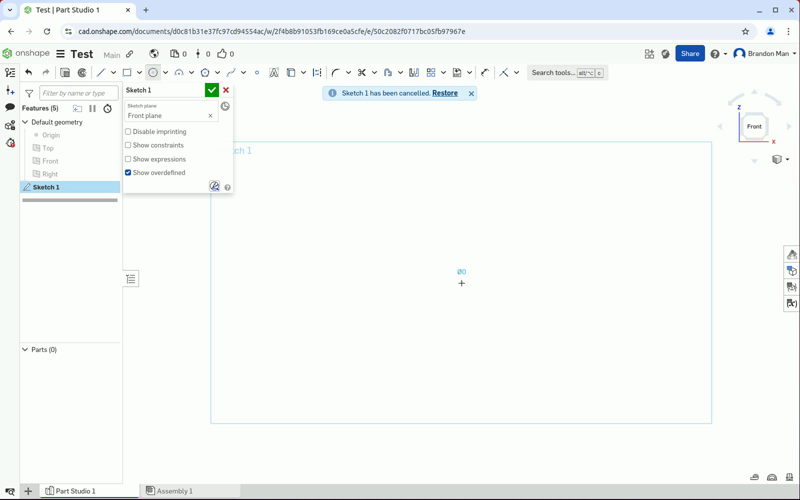
mouse_move(505, 282)
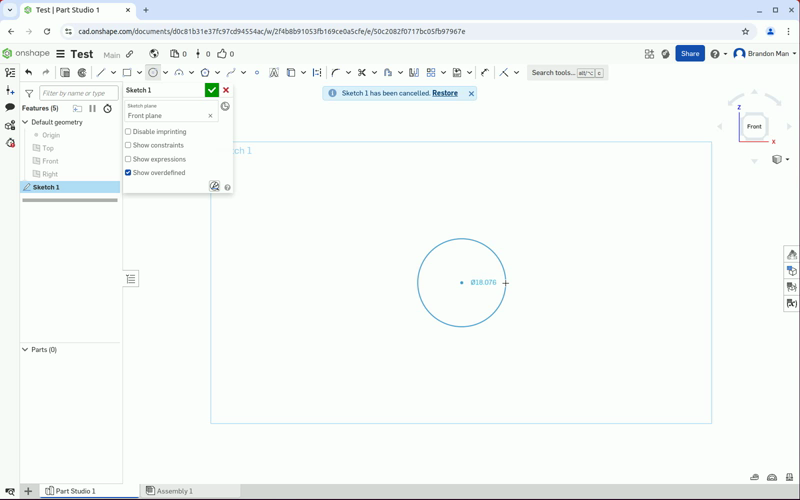
click(505, 282)
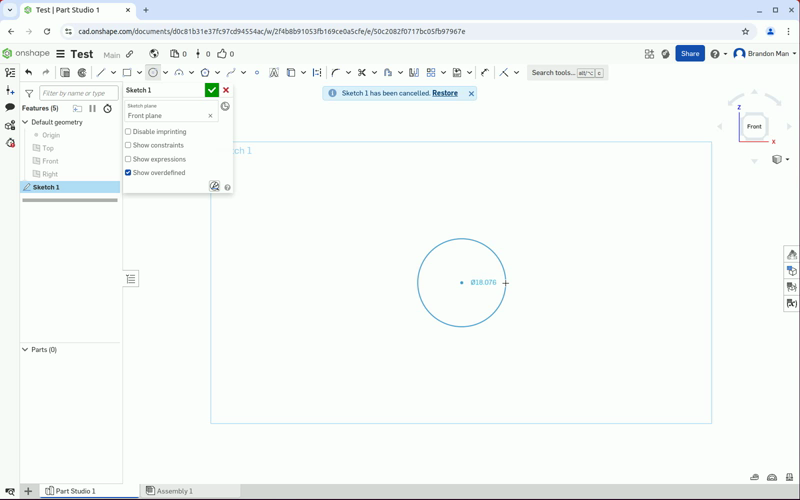
key(esc)
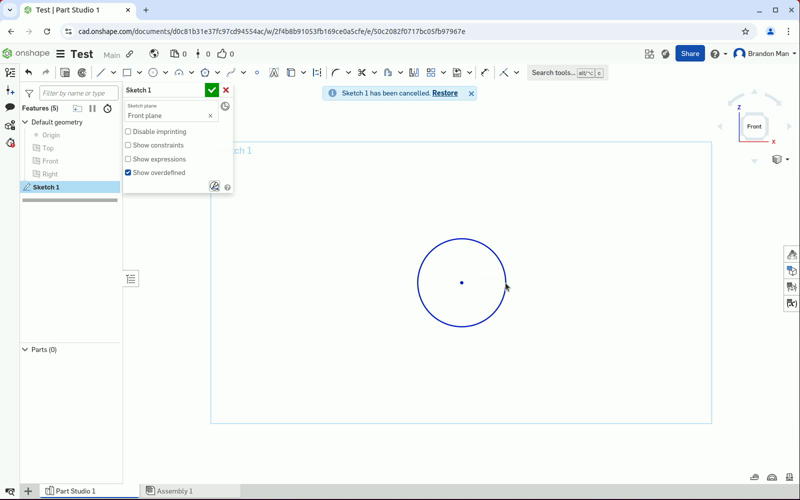
key(c)
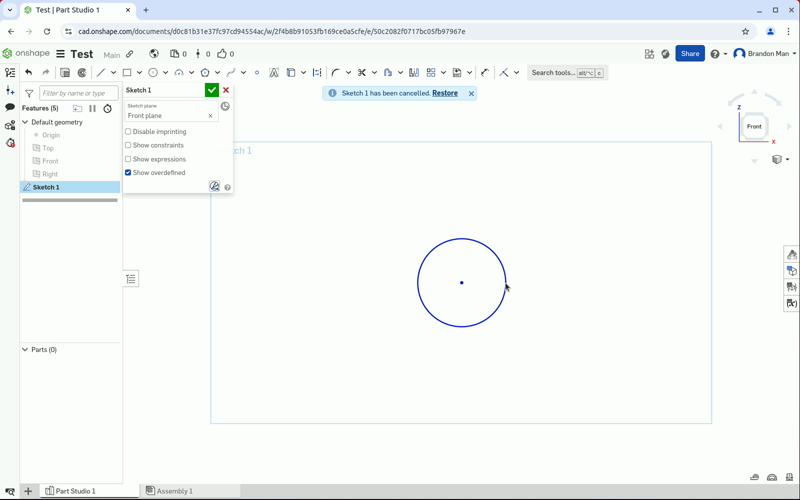
key_down(shift)
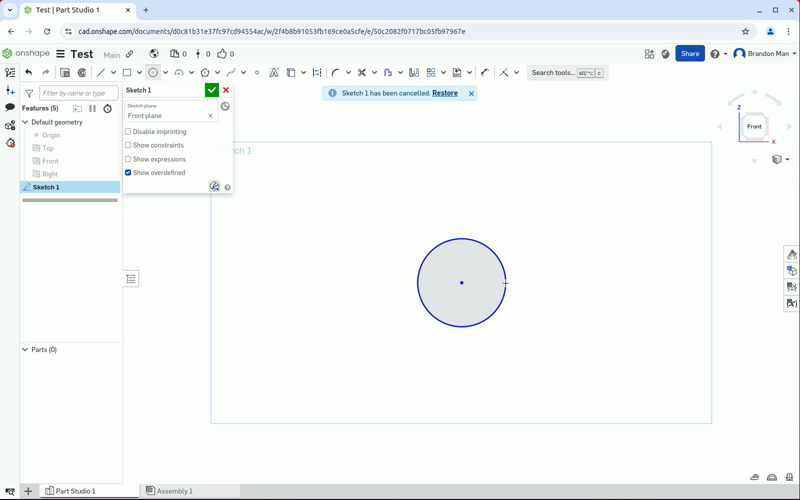
mouse_move(461, 282)
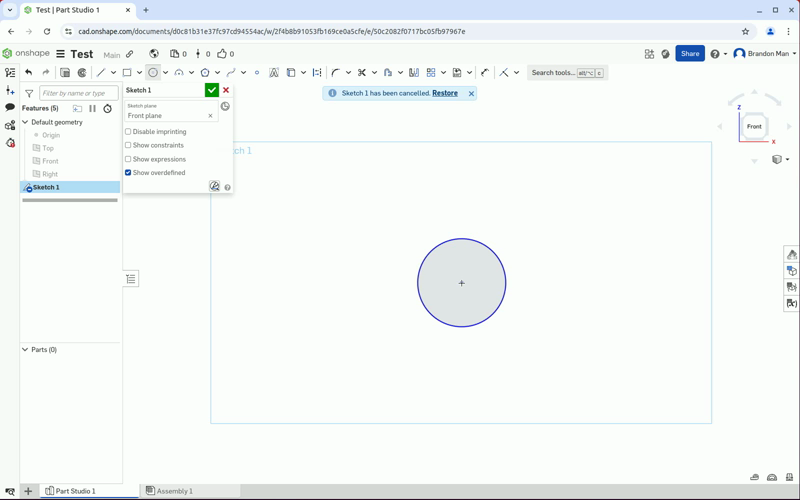
click(461, 282)
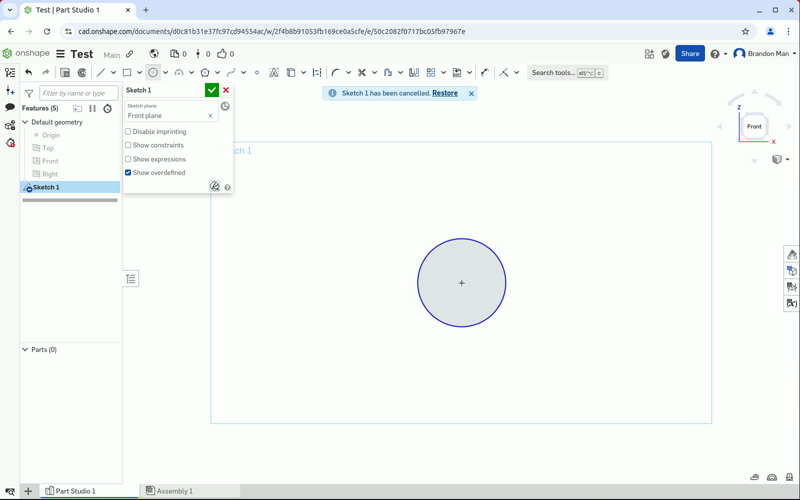
key_up(shift)
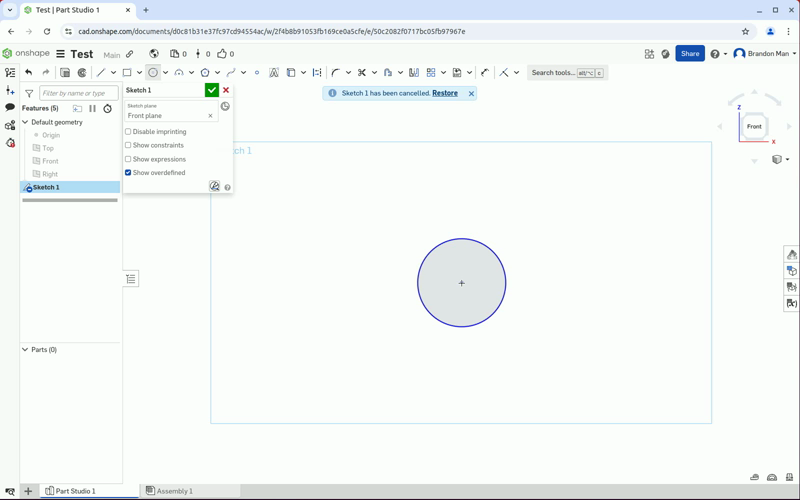
mouse_move(498, 282)
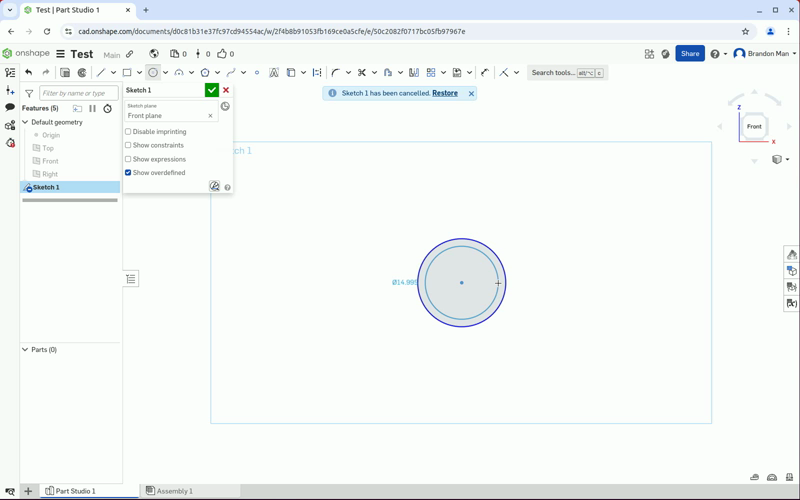
click(498, 282)
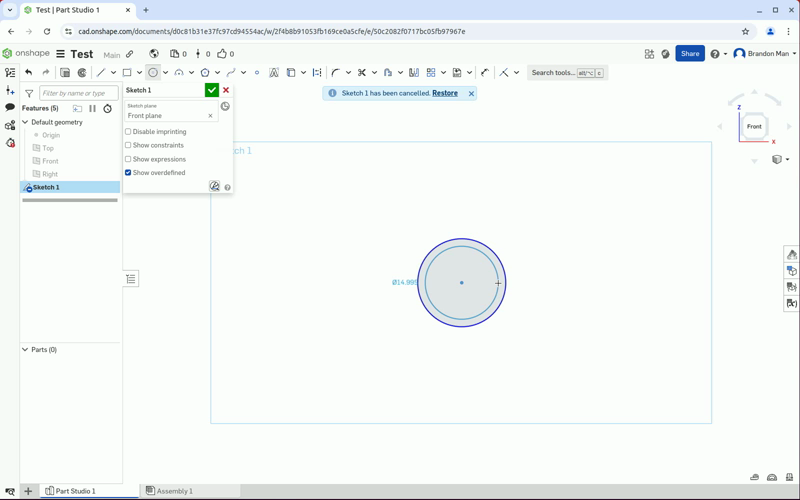
key(esc)
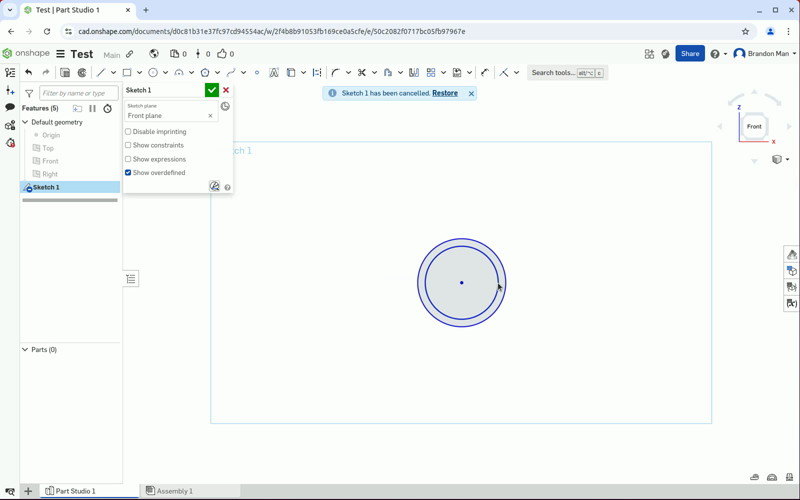
mouse_move(443, 248)
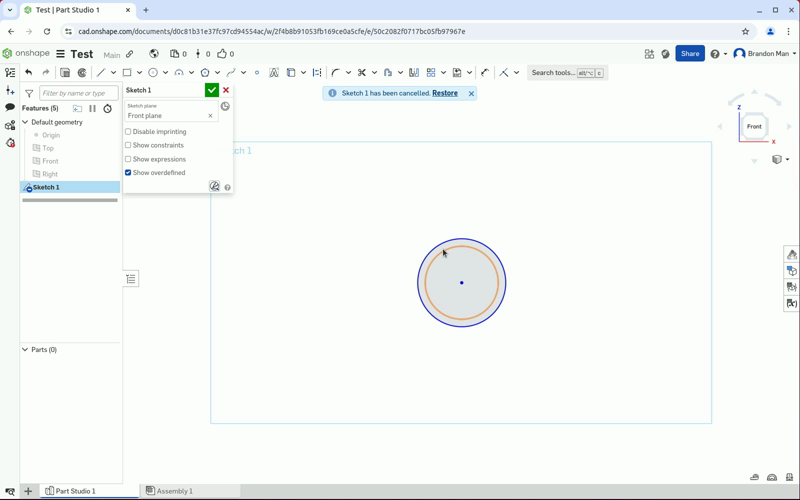
click(443, 248)
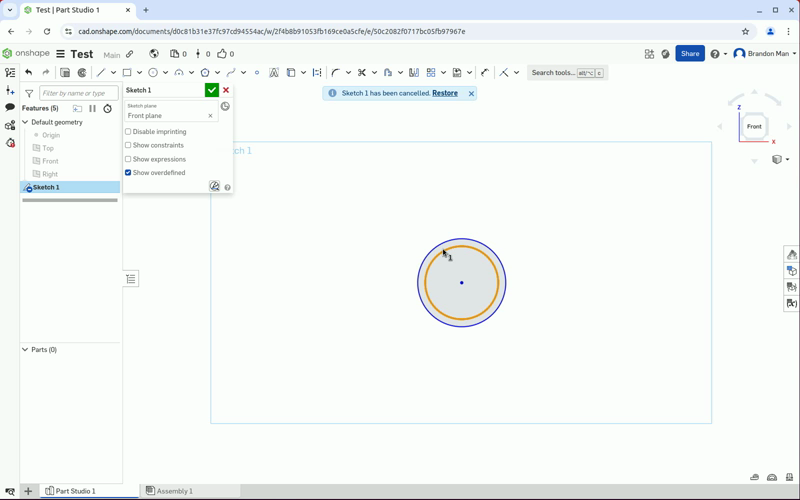
mouse_move(73, 352)
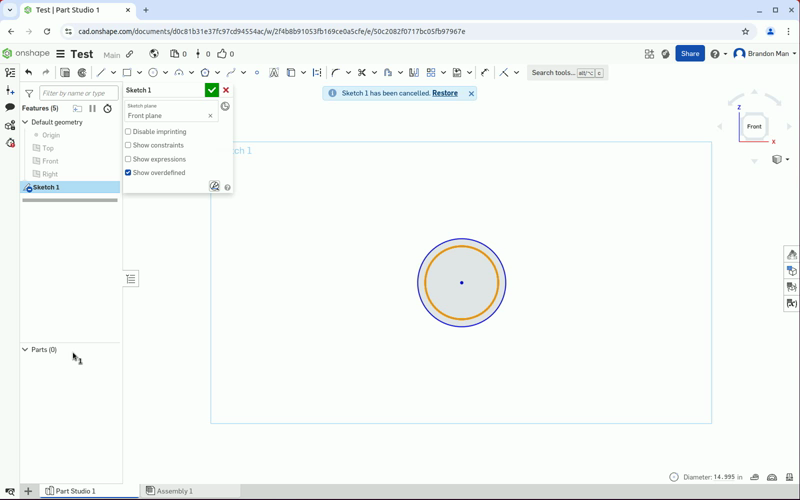
key(shift+y)
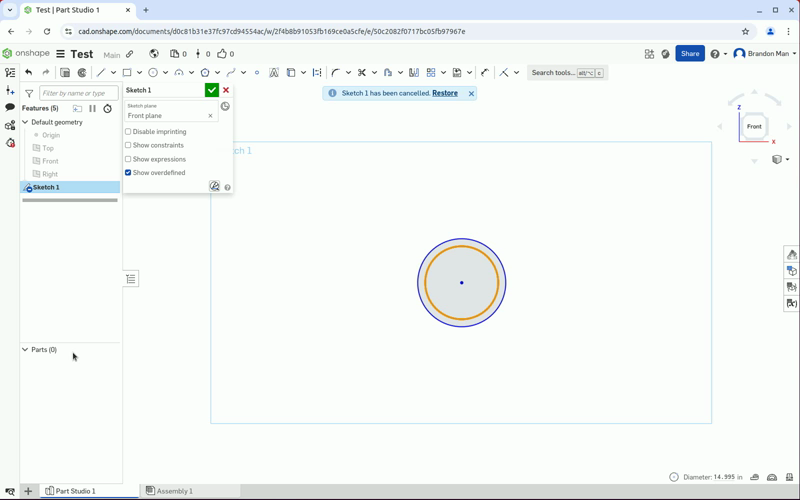
key(shift+e)
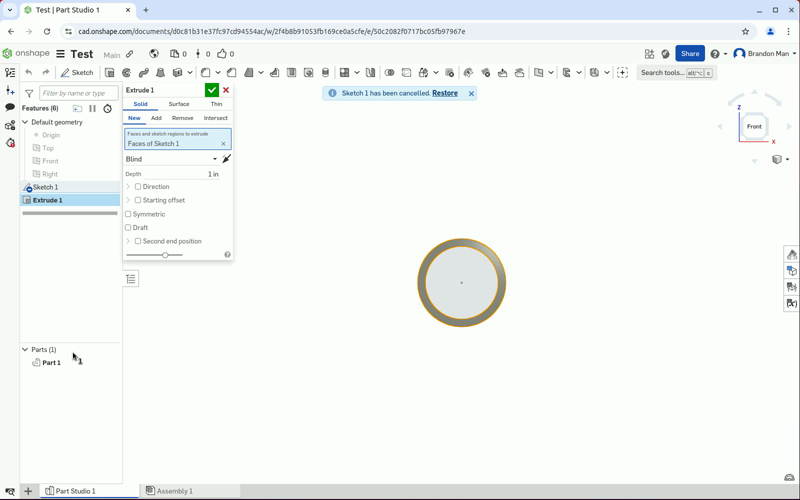
mouse_move(143, 106)
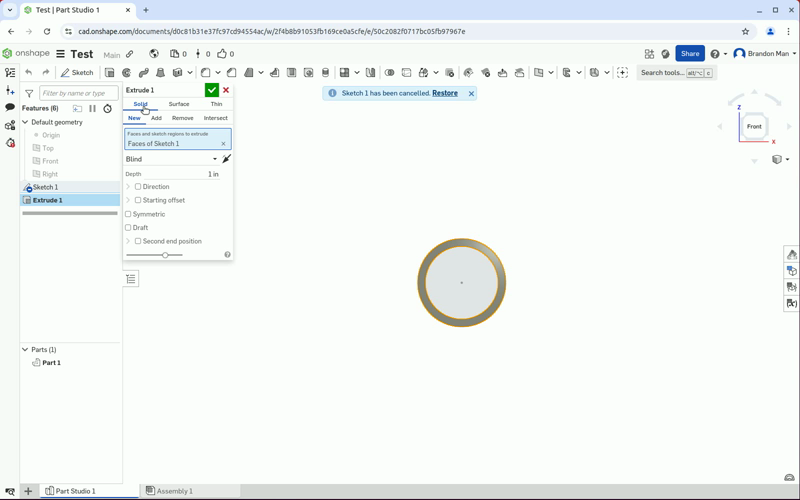
click(143, 106)
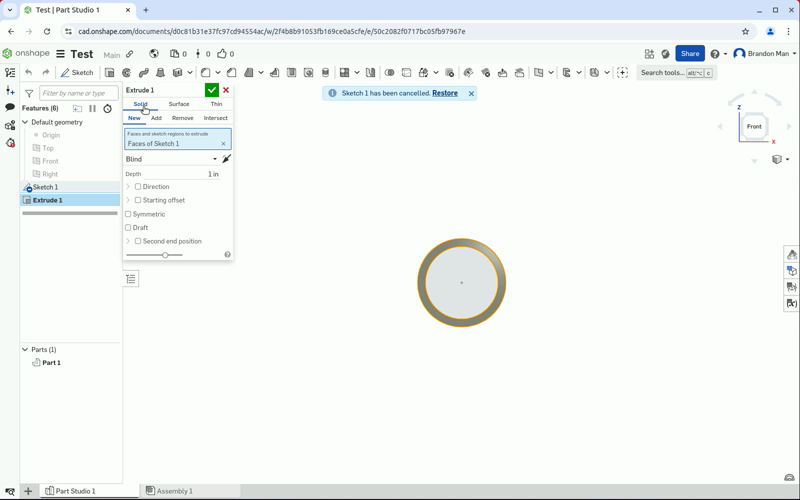
mouse_move(137, 120)
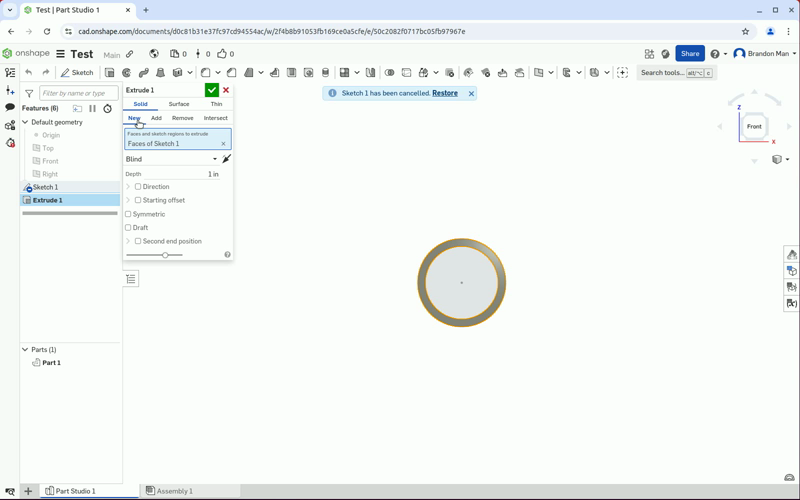
click(137, 120)
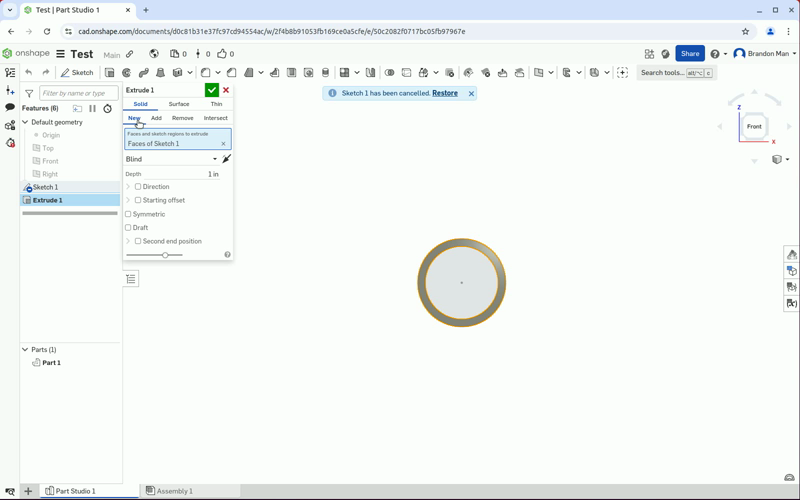
key(tab, 4)
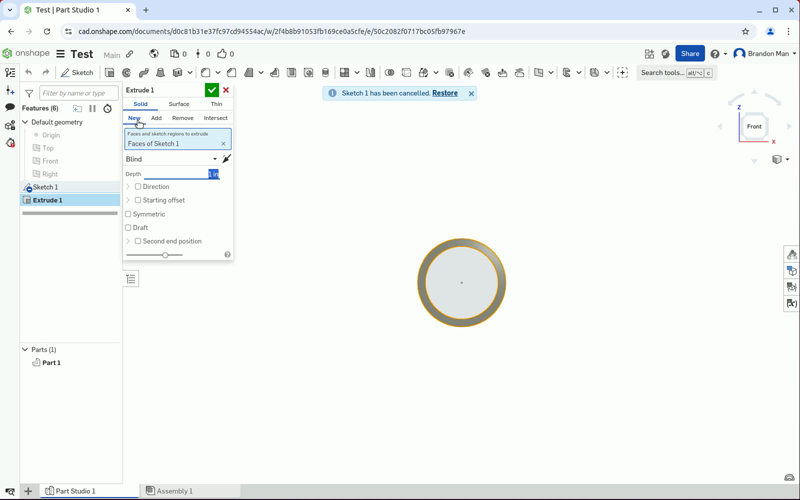
text(2.888)
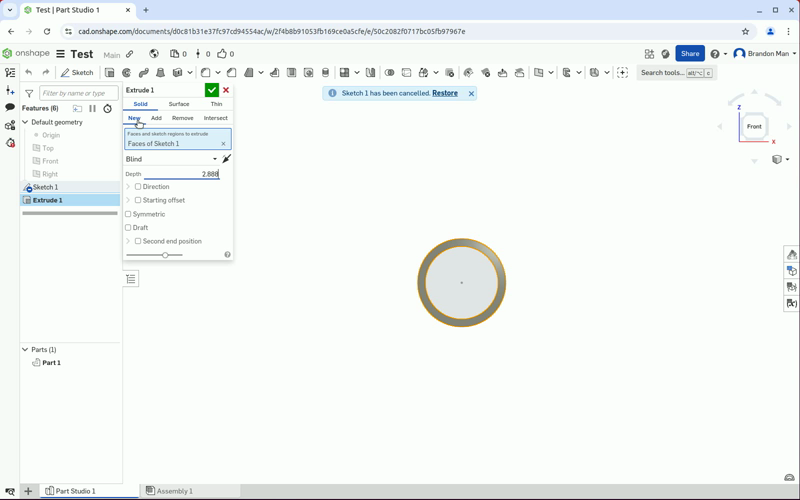
key(tab, 3)
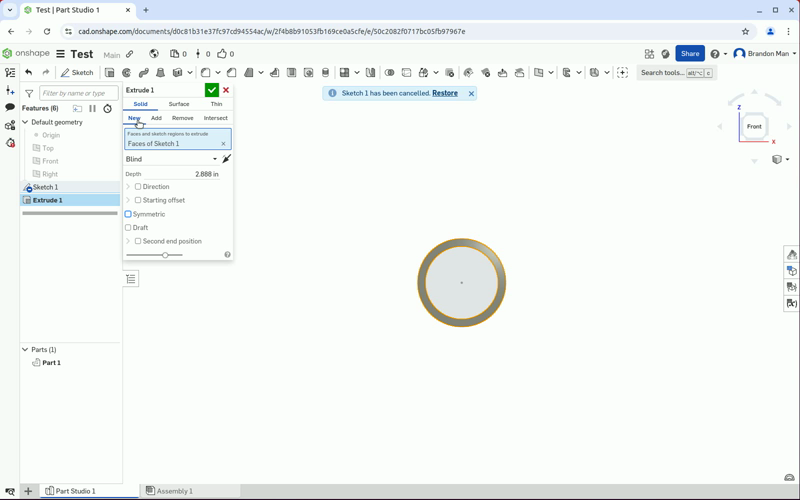
key(space)
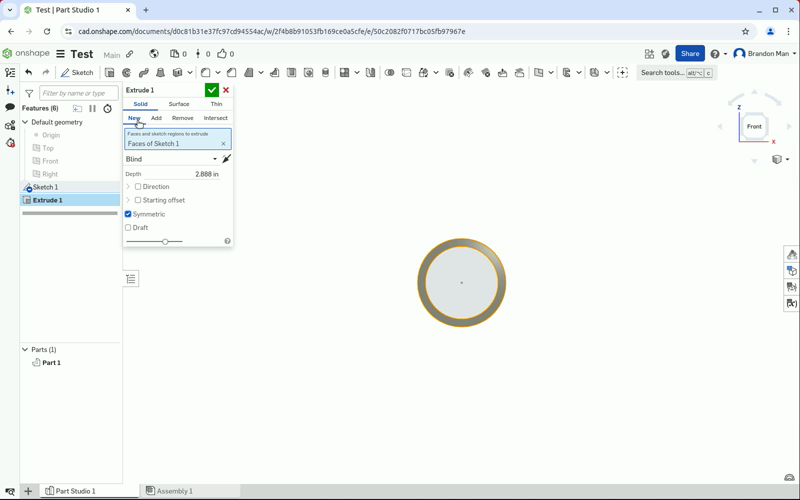
key(enter)
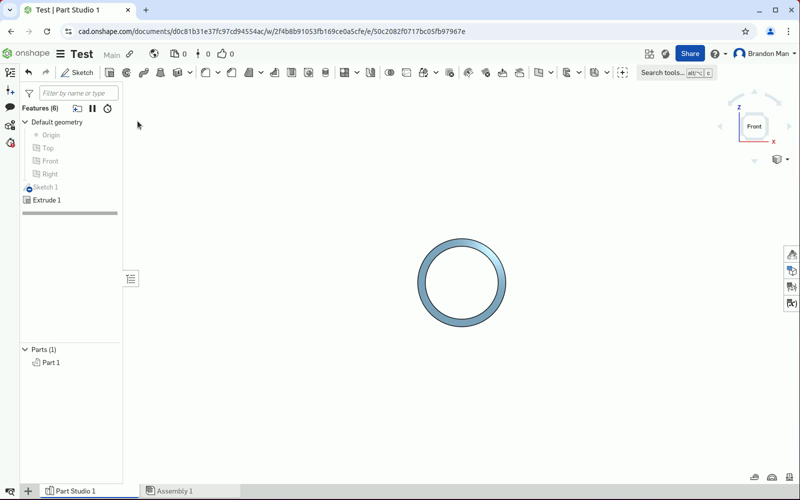
key(shift+h)
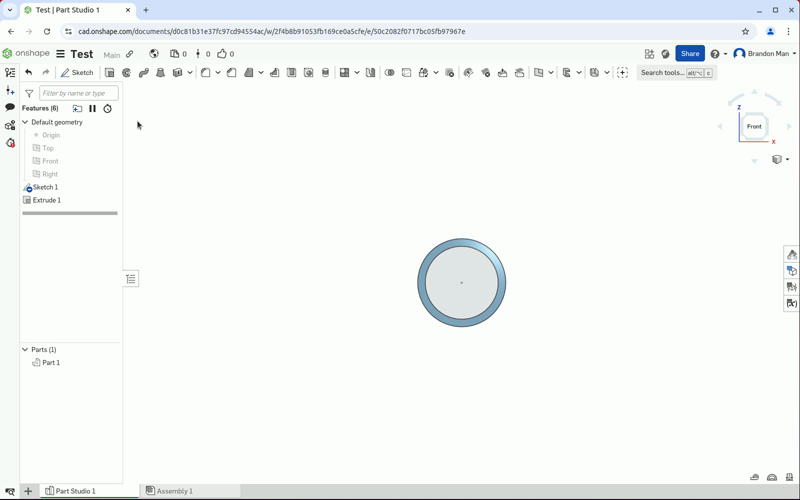
key(shift+h)
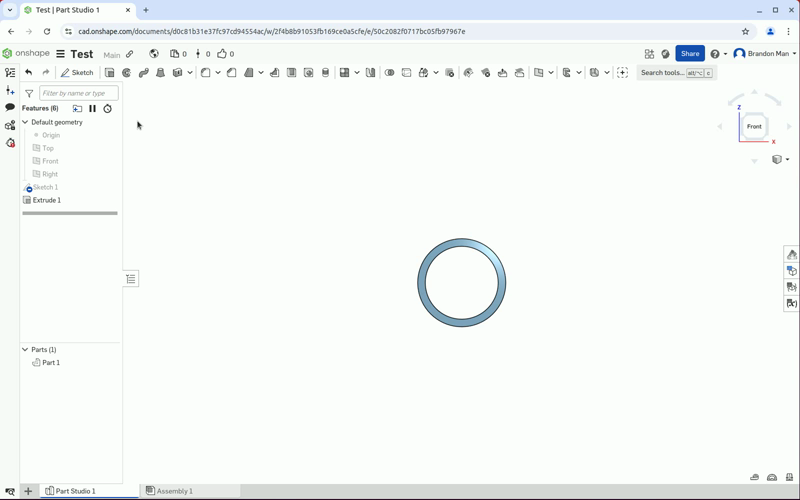
mouse_move(73, 189)
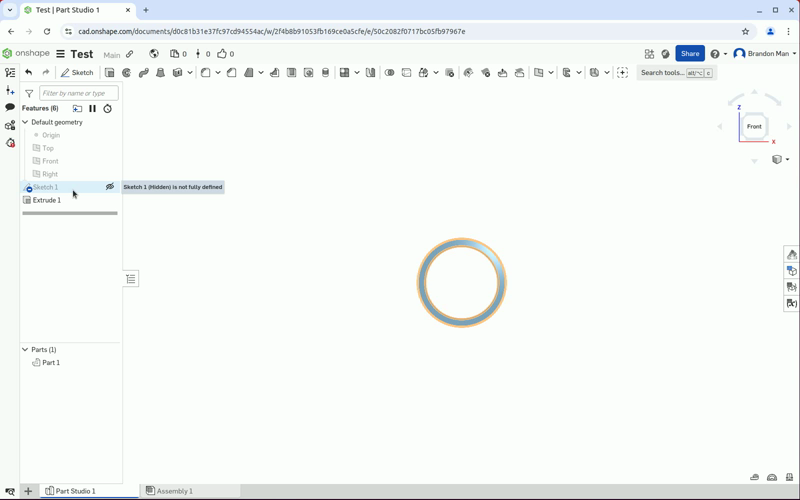
click(73, 189)
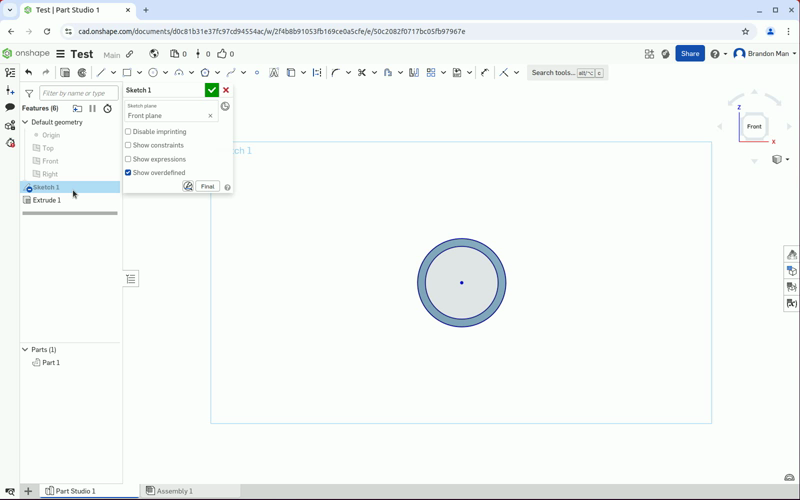
mouse_move(229, 92)
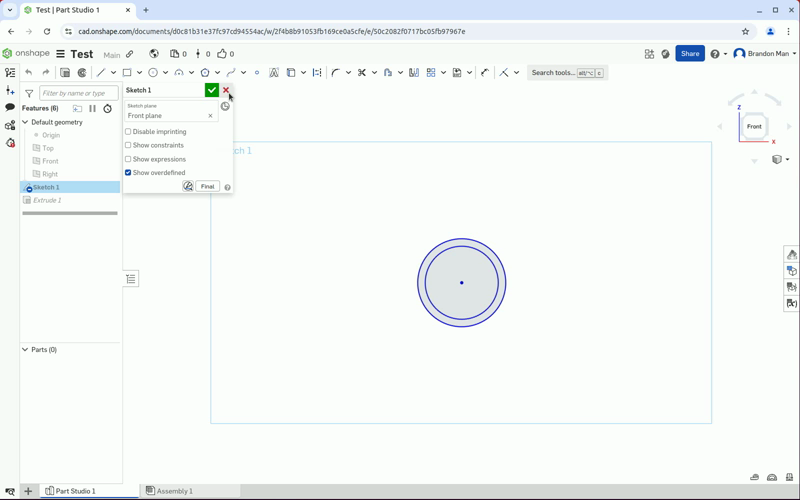
click(229, 92)
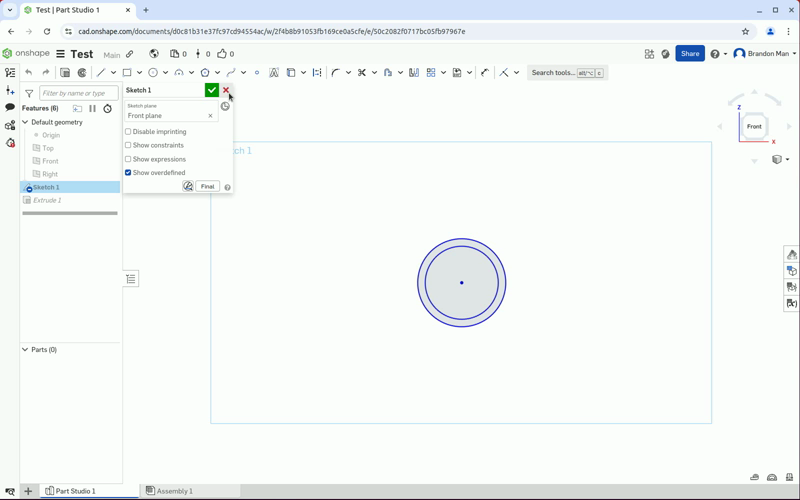
key(shift+s)
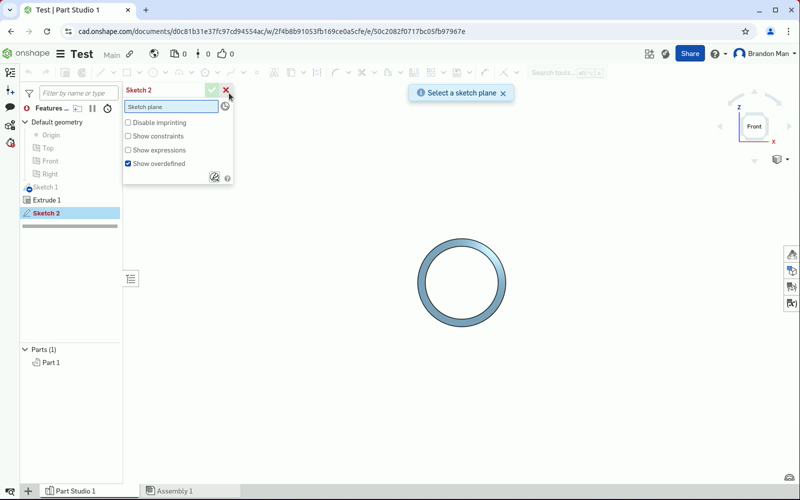
mouse_move(73, 163)
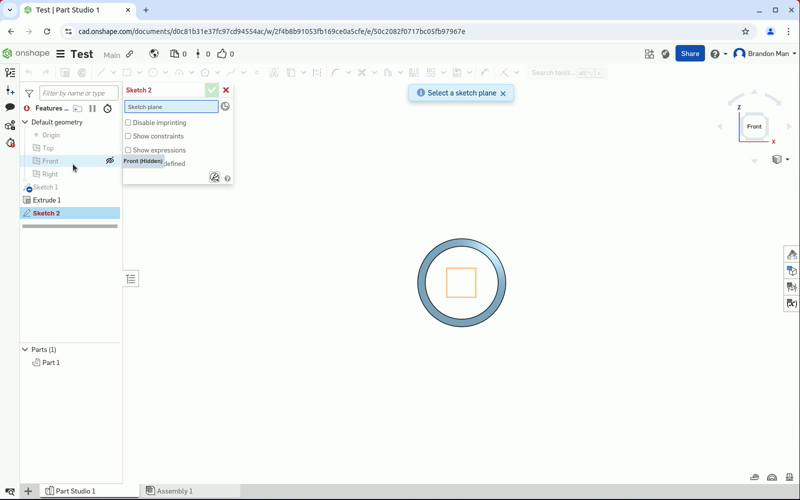
click(73, 163)
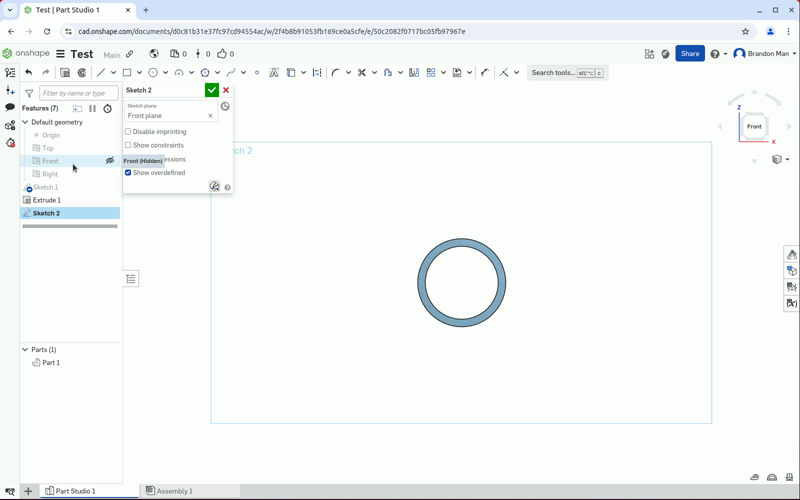
mouse_move(73, 352)
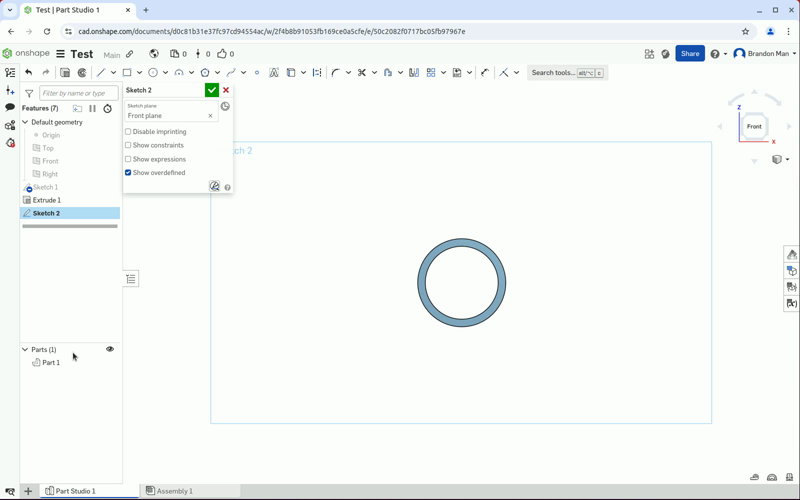
key(y)
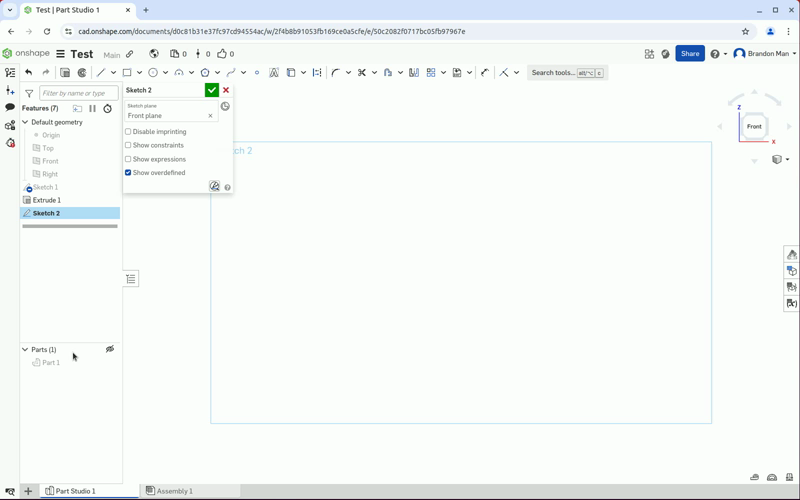
key(c)
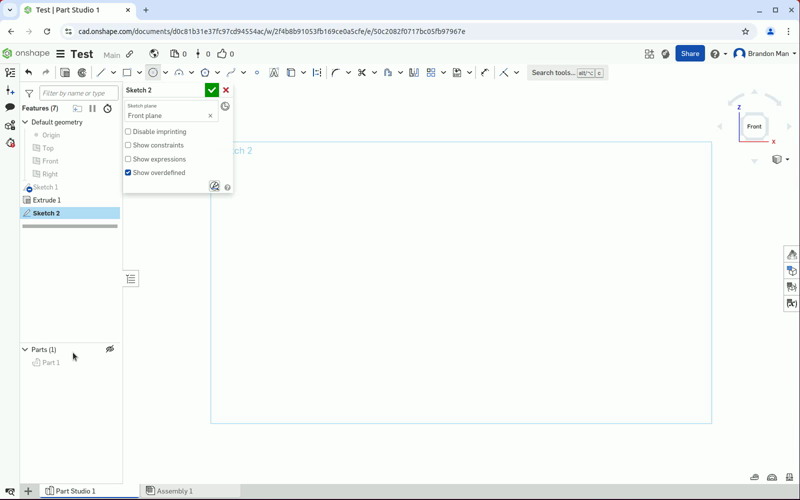
key_down(shift)
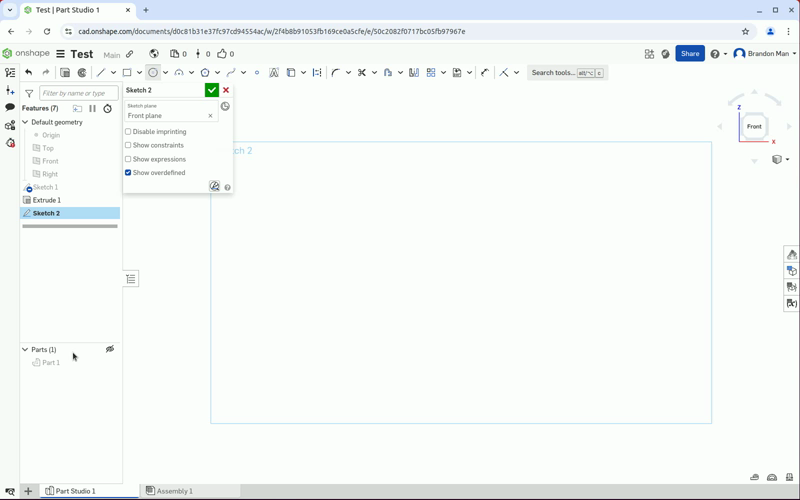
mouse_move(461, 282)
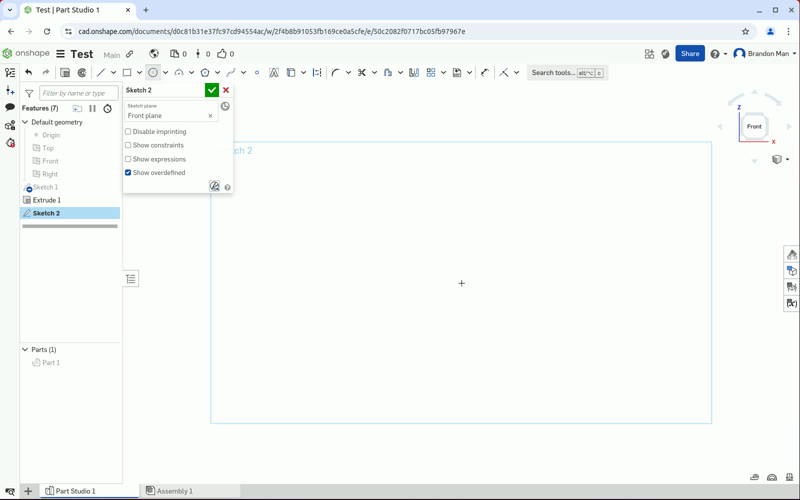
click(461, 282)
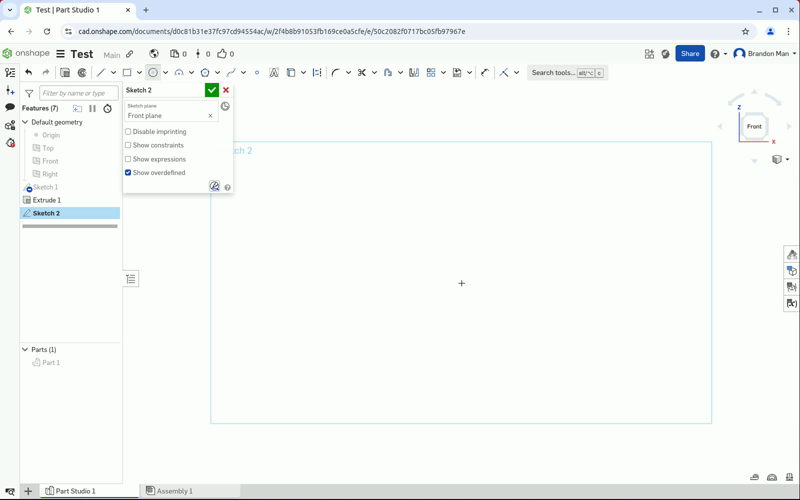
key_up(shift)
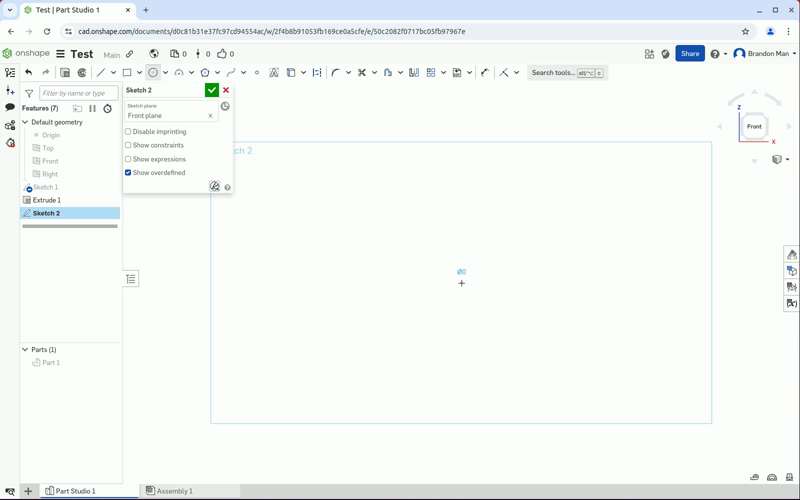
mouse_move(498, 282)
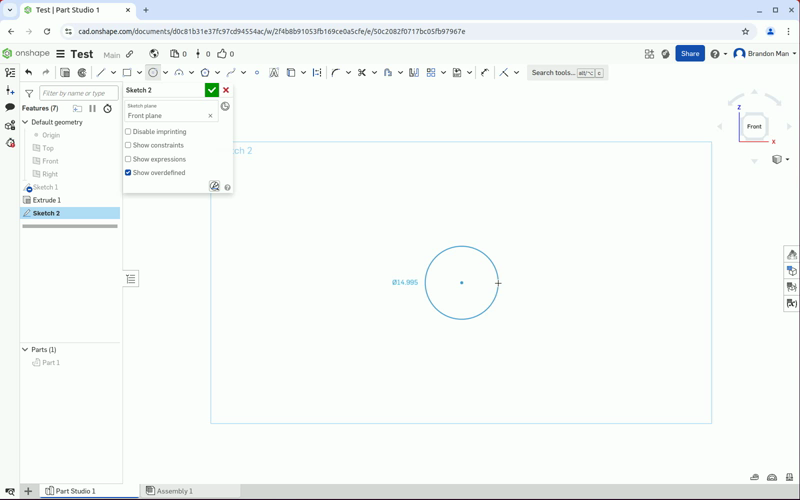
click(498, 282)
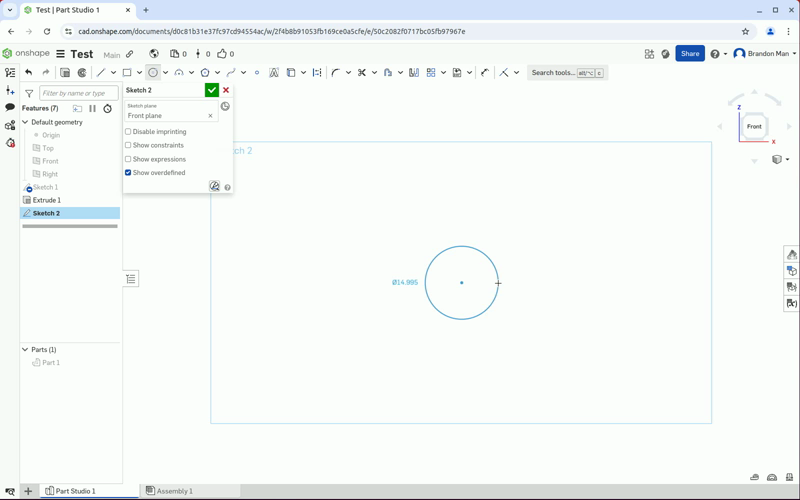
key(esc)
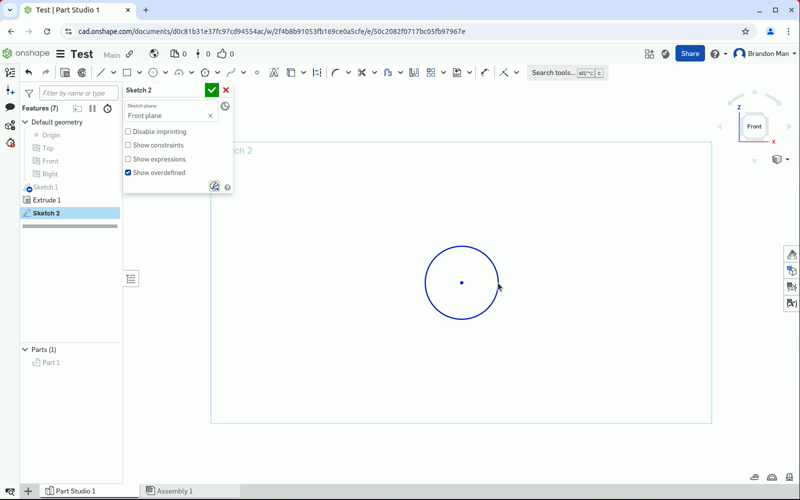
key(c)
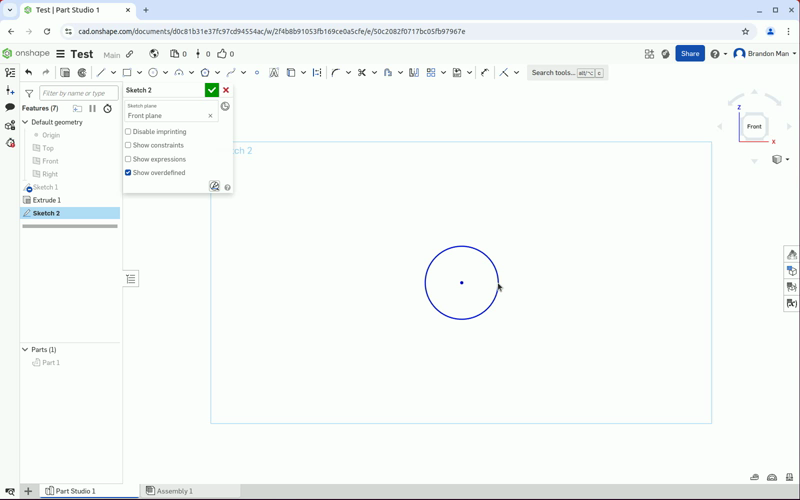
key_down(shift)
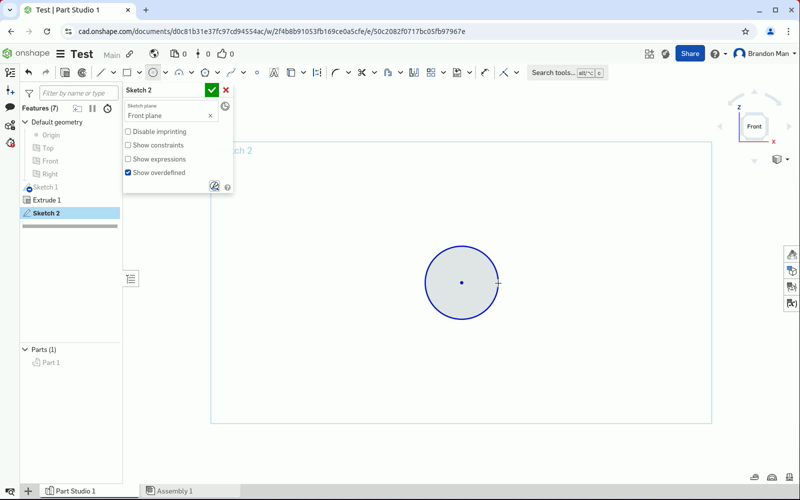
mouse_move(461, 282)
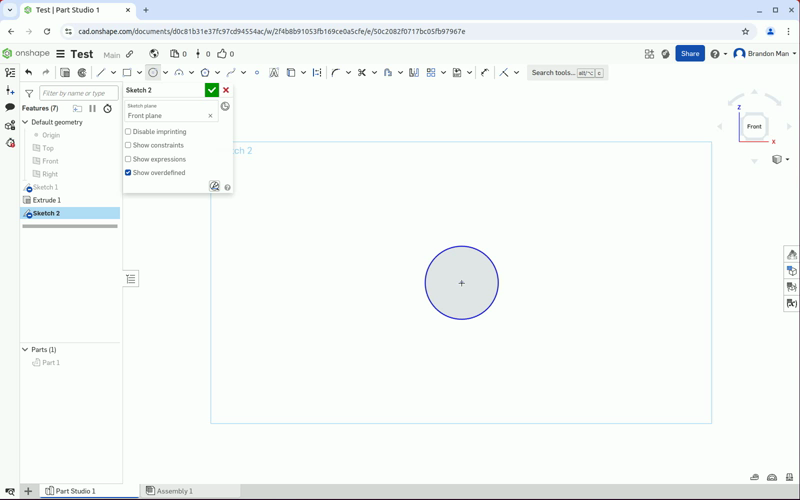
click(461, 282)
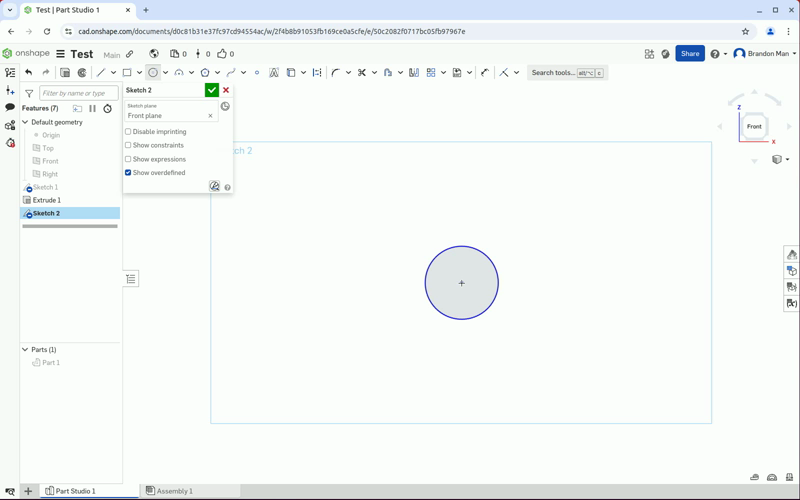
key_up(shift)
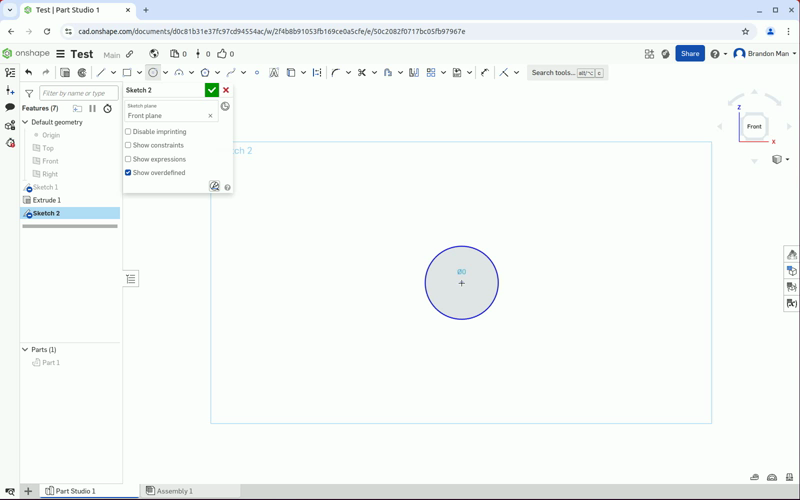
mouse_move(490, 282)
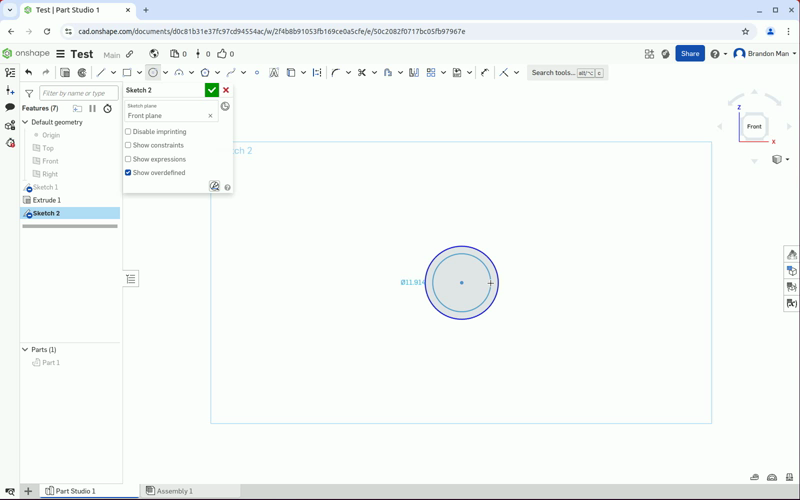
click(490, 282)
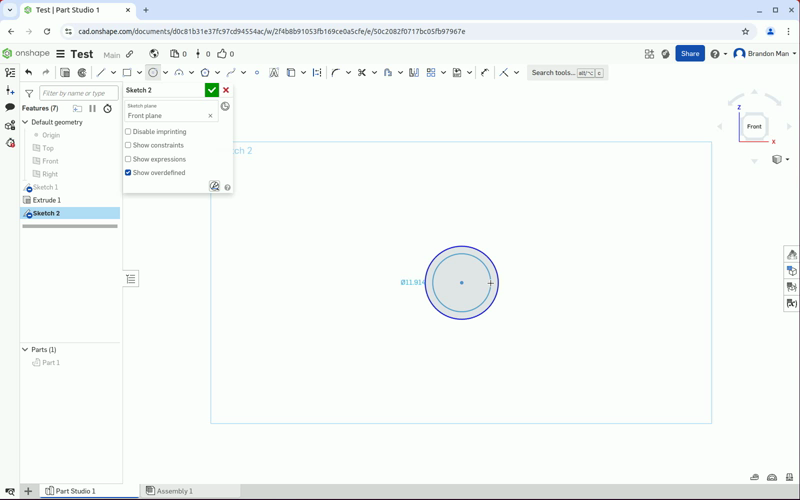
key(esc)
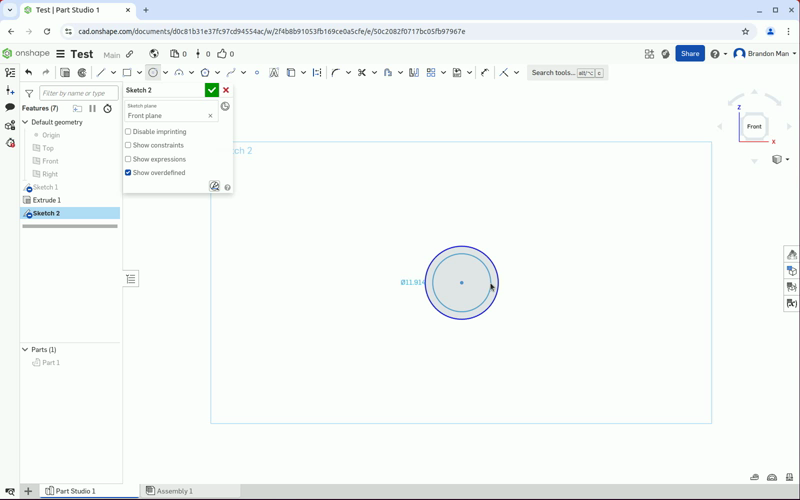
mouse_move(483, 257)
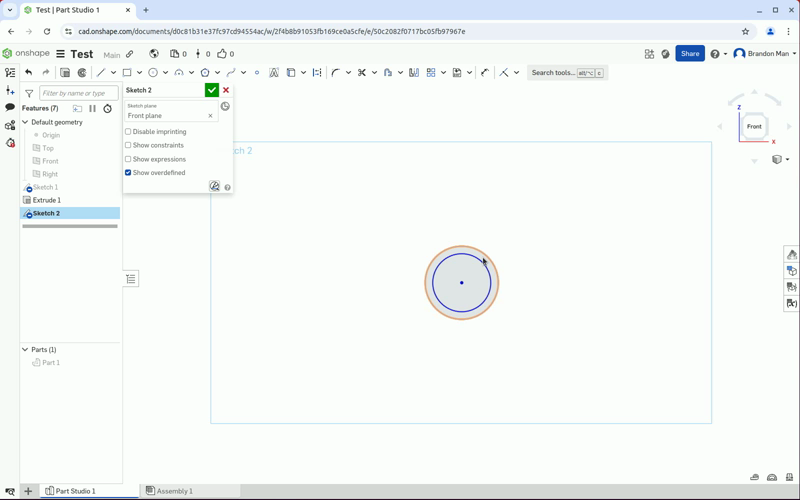
scroll(6)
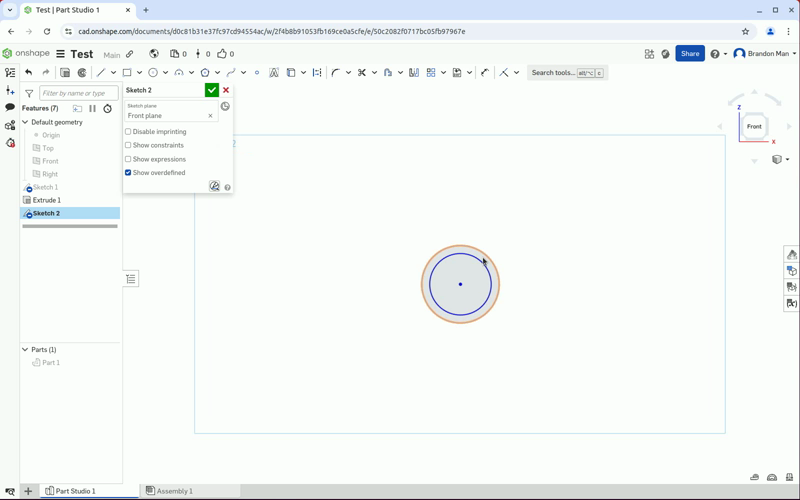
scroll(6)
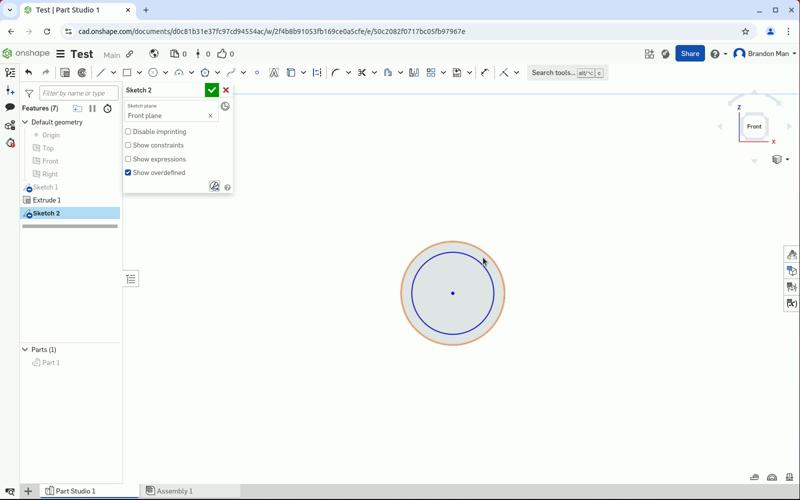
scroll(6)
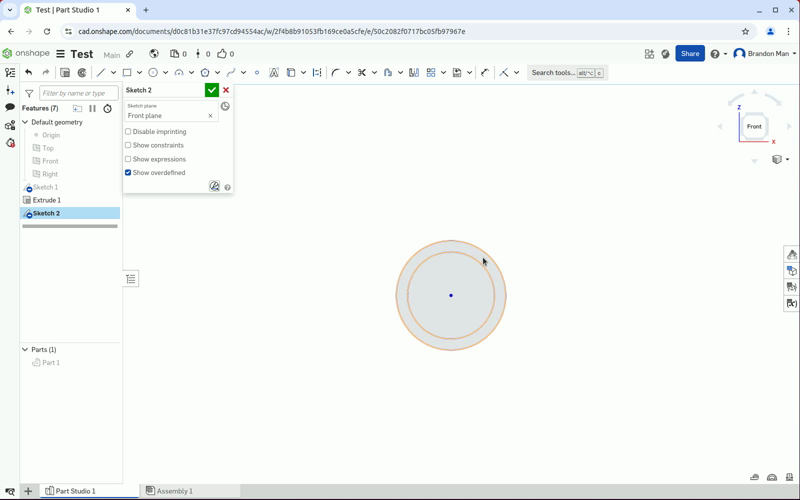
scroll(6)
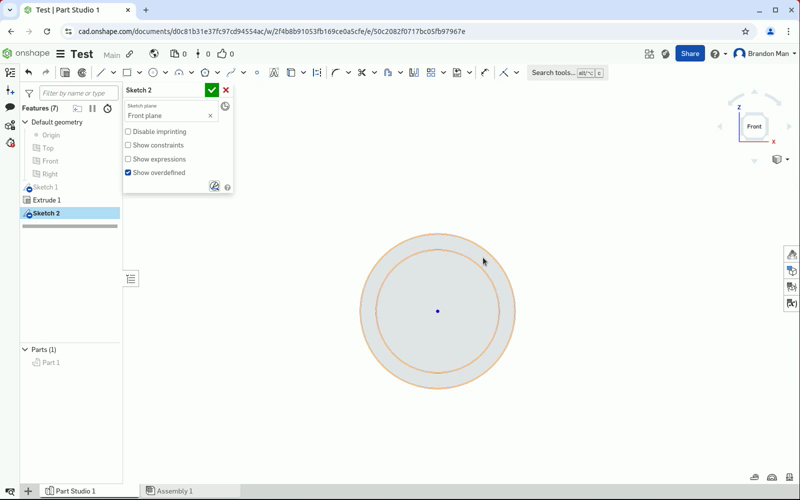
scroll(6)
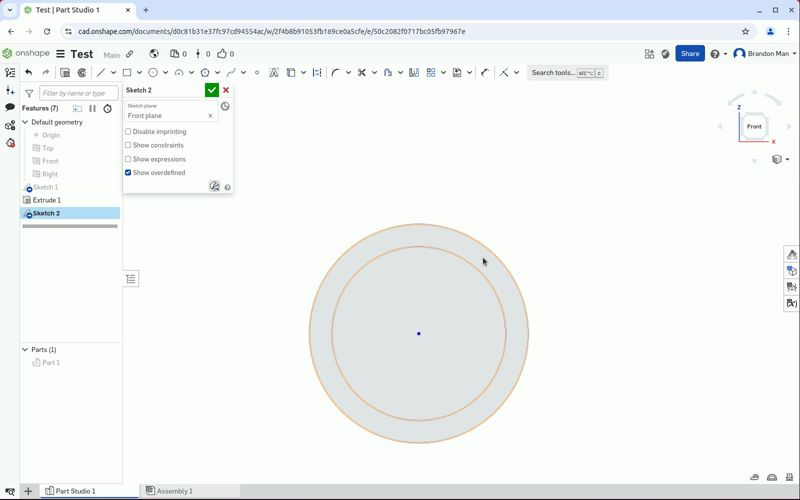
scroll(6)
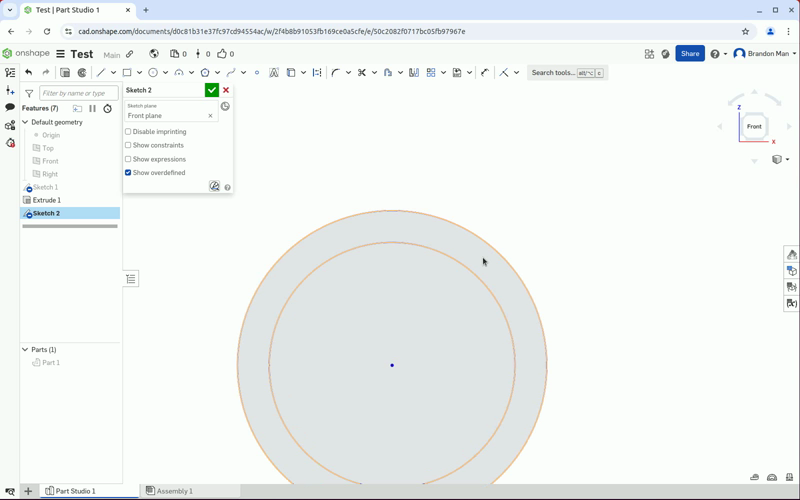
scroll(6)
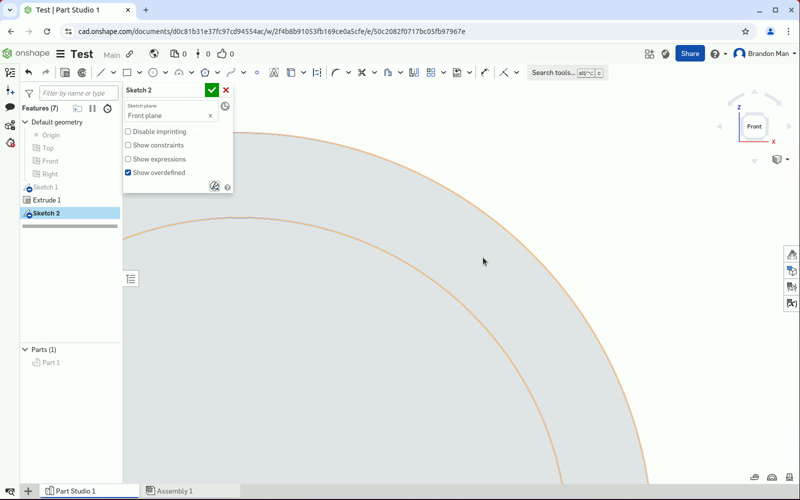
click(483, 257)
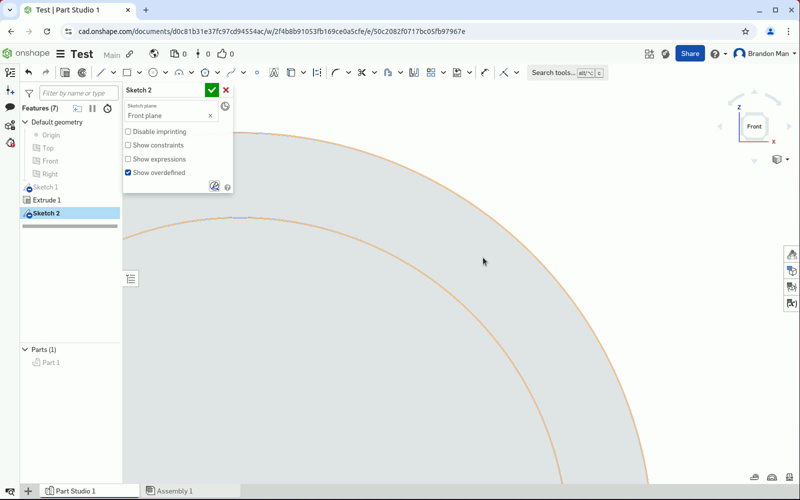
scroll(-6)
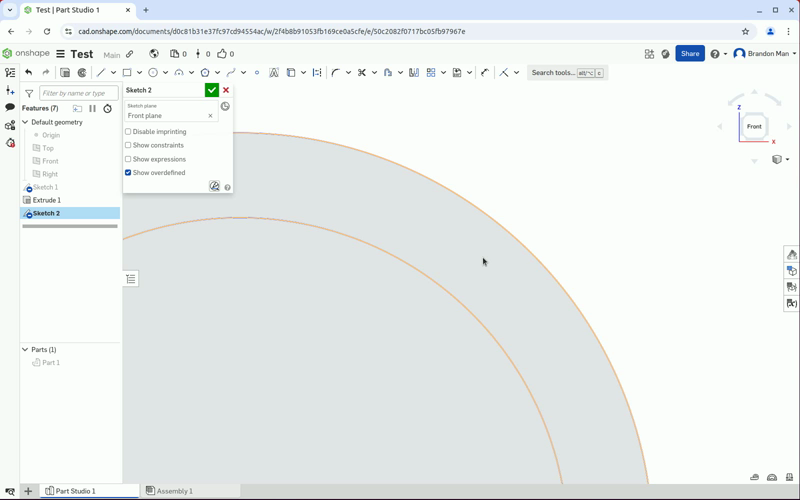
scroll(-6)
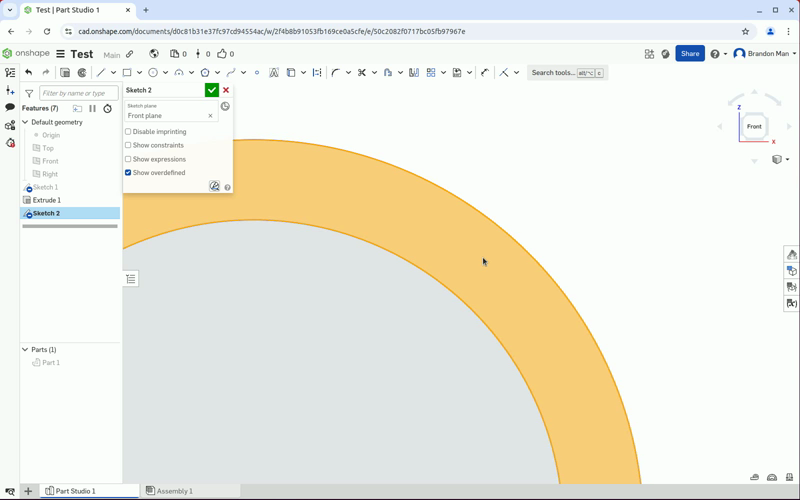
scroll(-6)
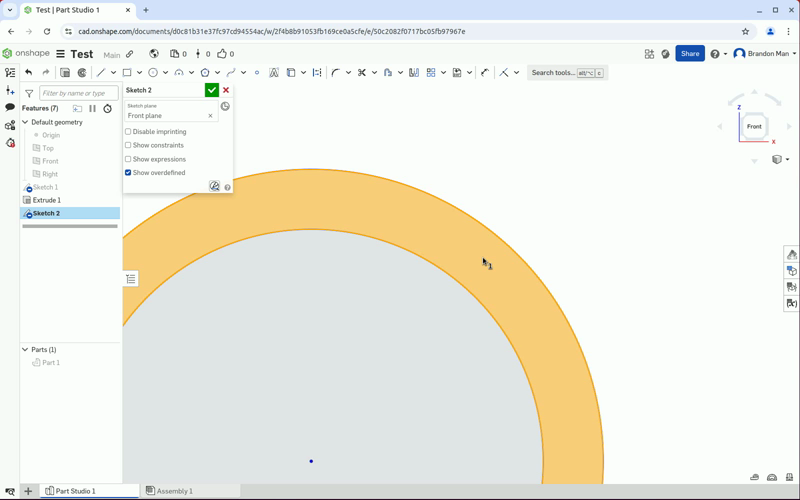
scroll(-6)
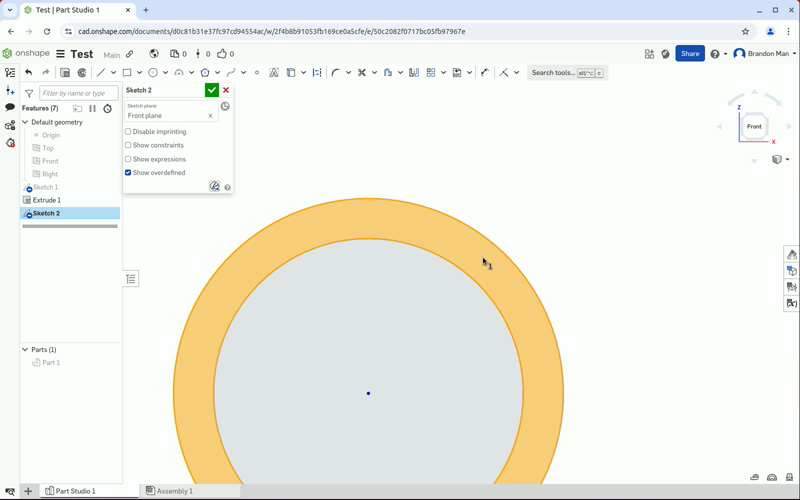
scroll(-6)
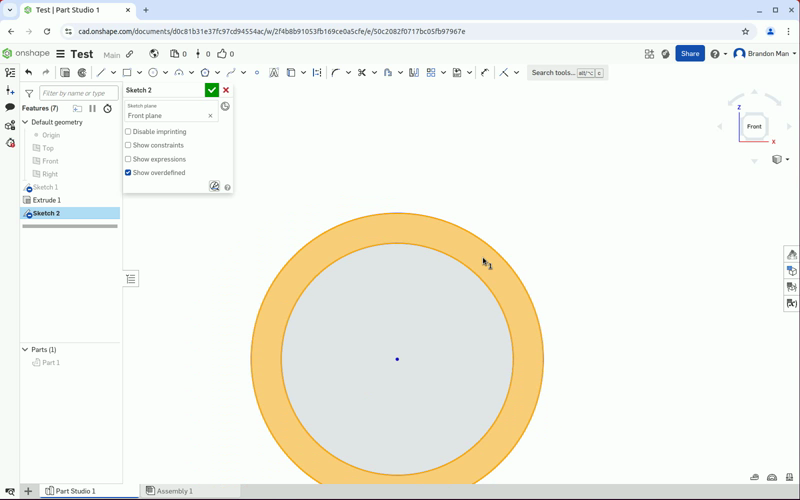
scroll(-6)
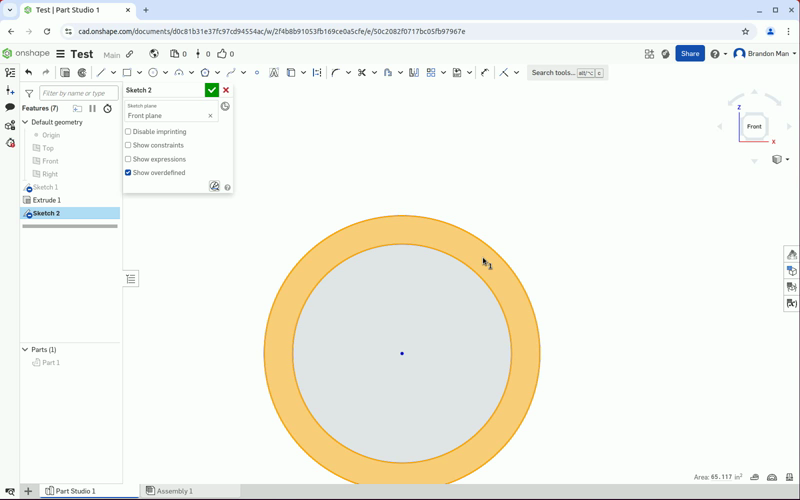
scroll(-6)
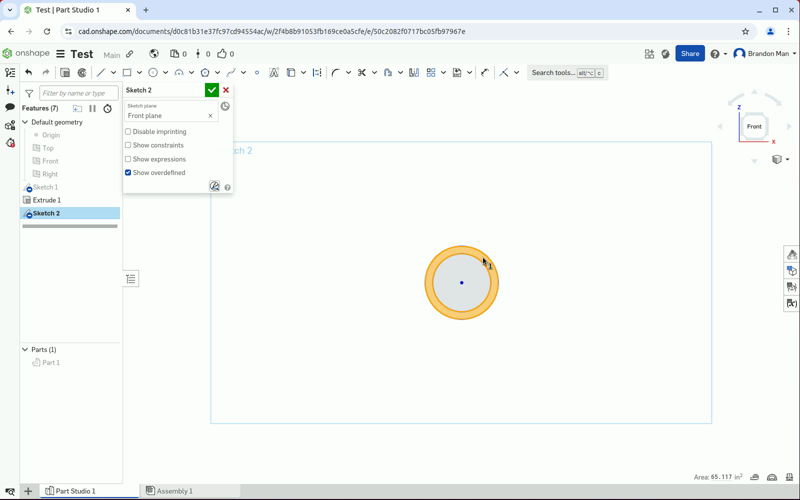
mouse_move(73, 352)
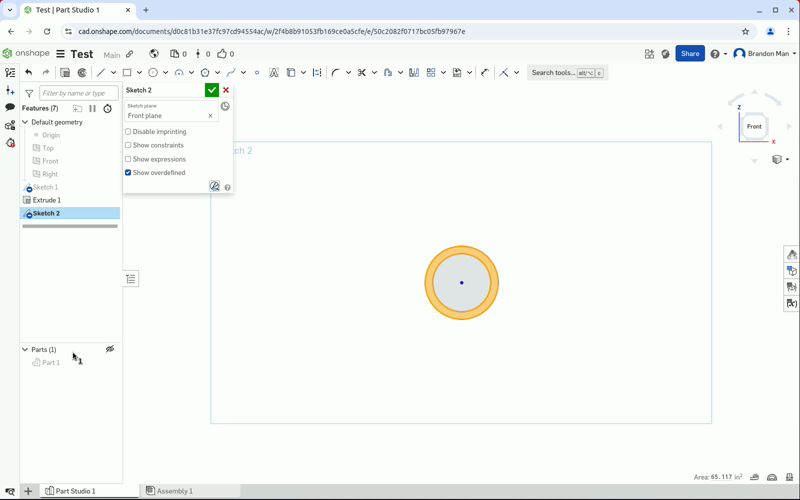
key(shift+y)
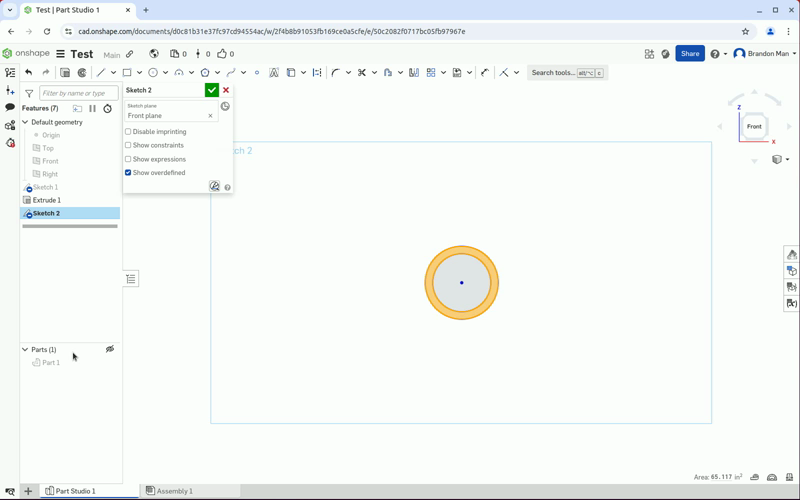
key(shift+e)
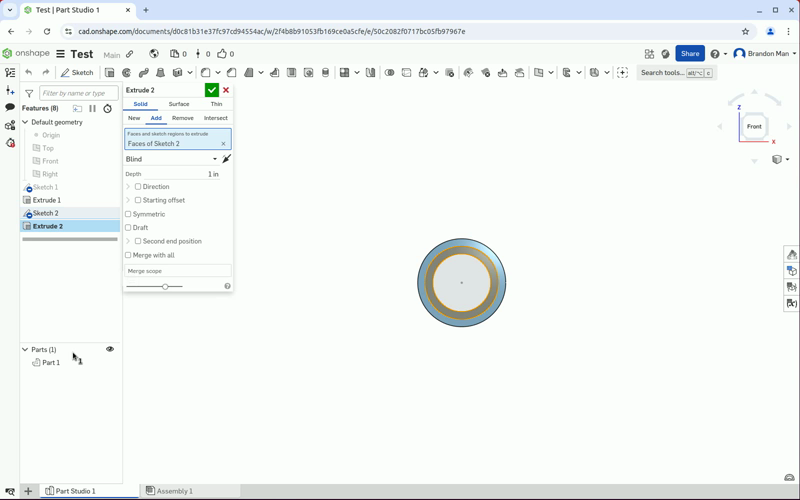
mouse_move(143, 106)
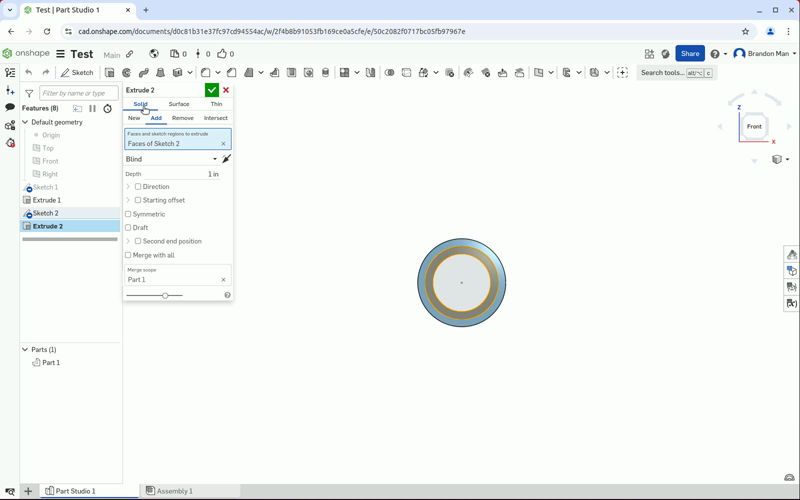
click(143, 106)
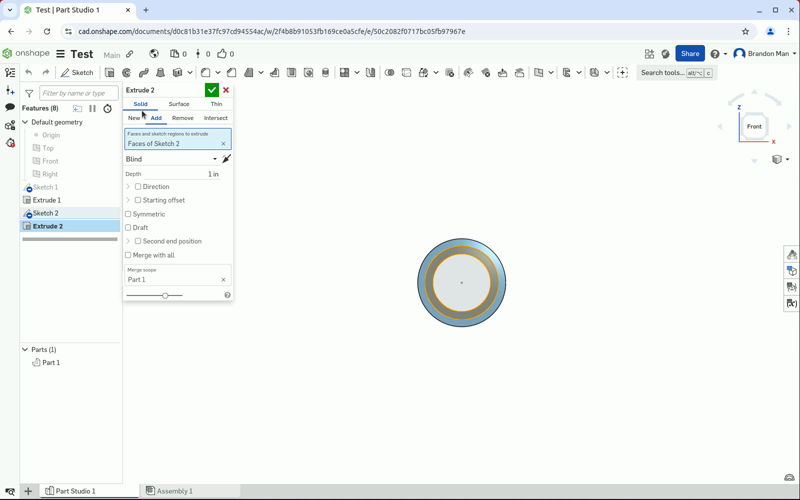
mouse_move(137, 120)
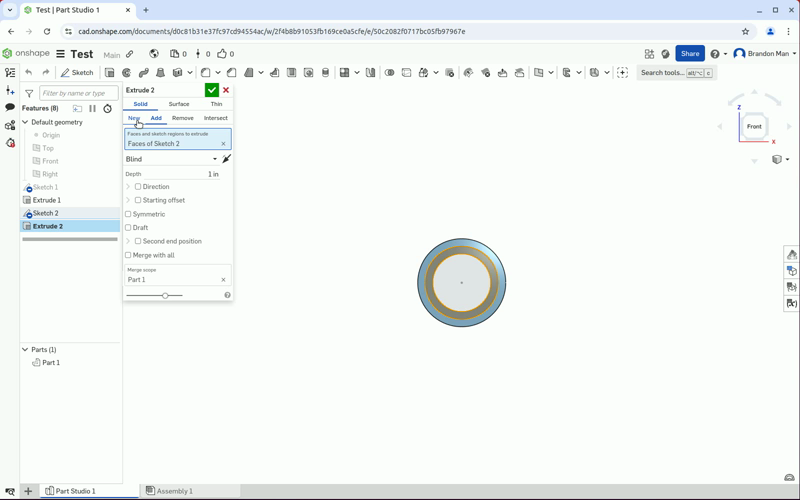
click(137, 120)
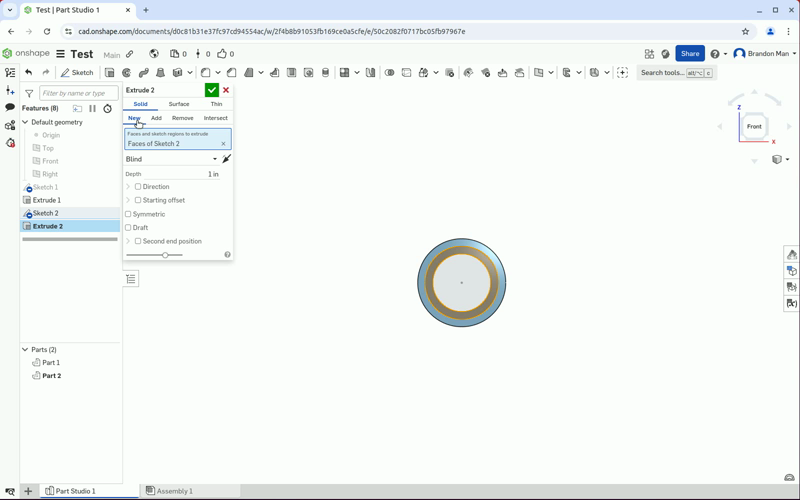
key(tab, 4)
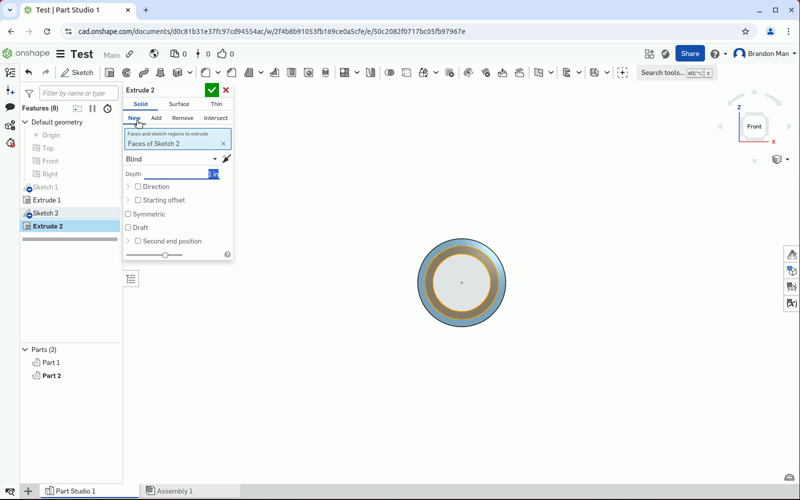
text(46.698)
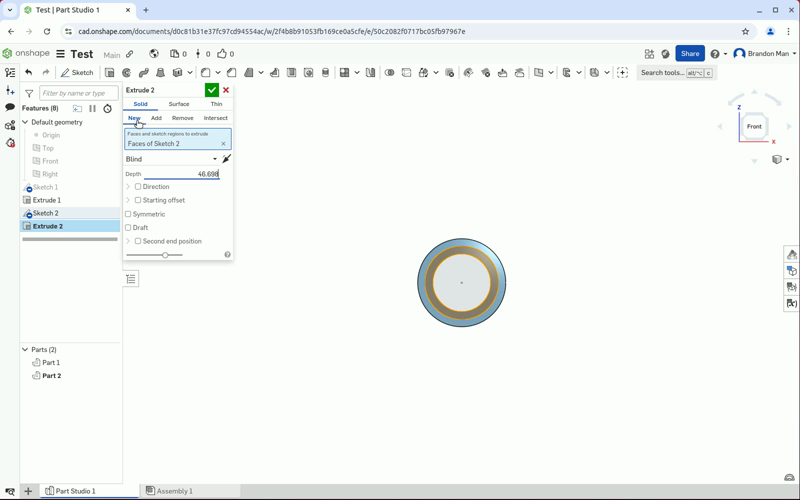
key(tab, 3)
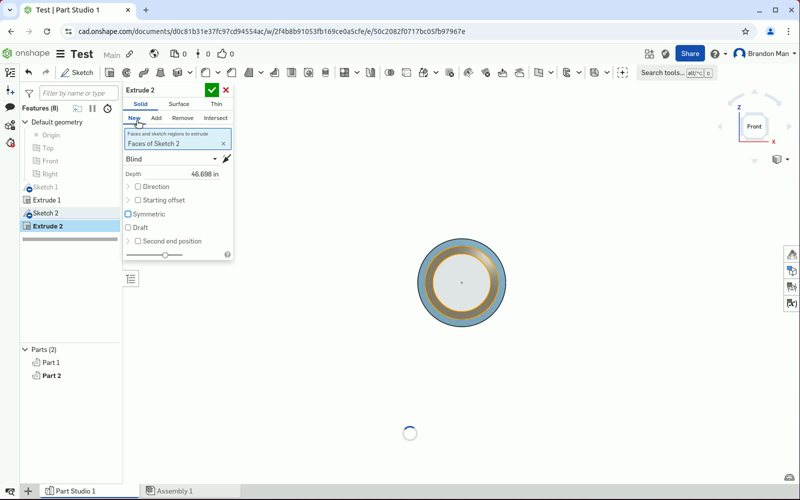
key(space)
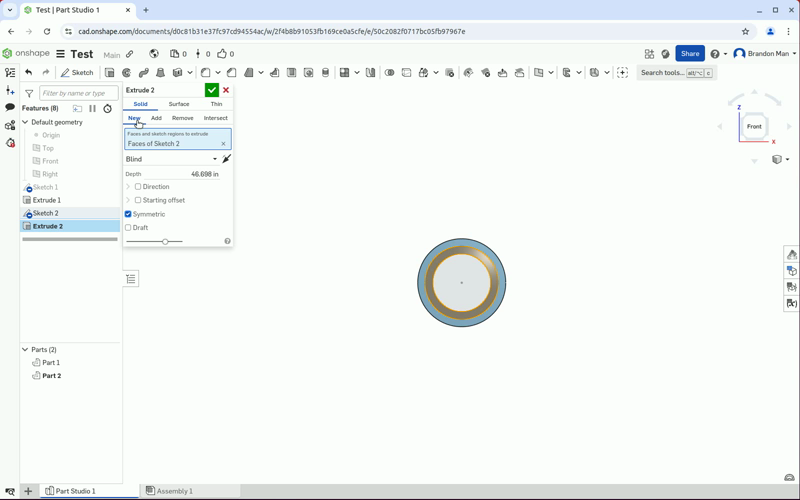
key(enter)
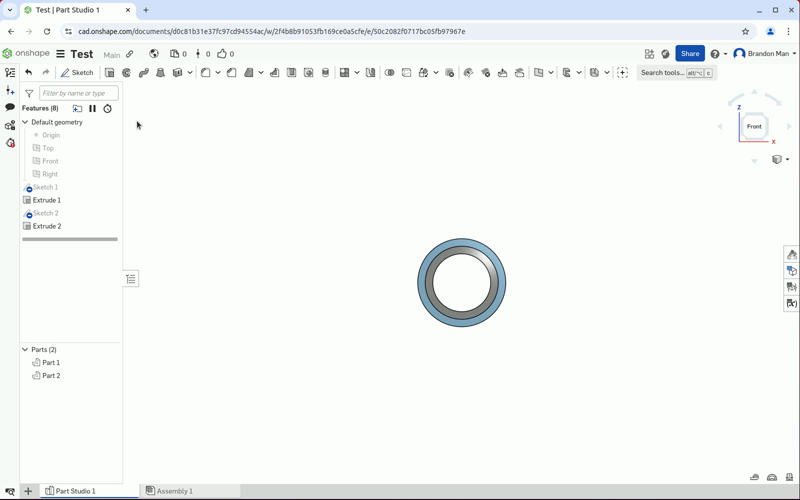
key(shift+h)
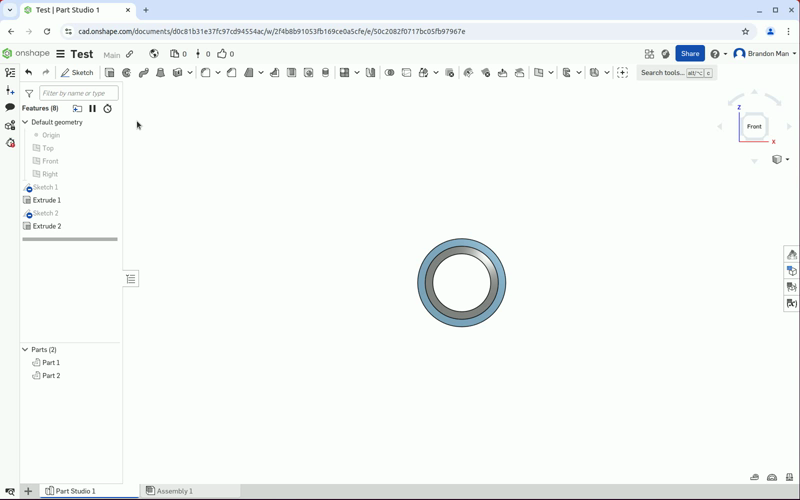
key(shift+h)
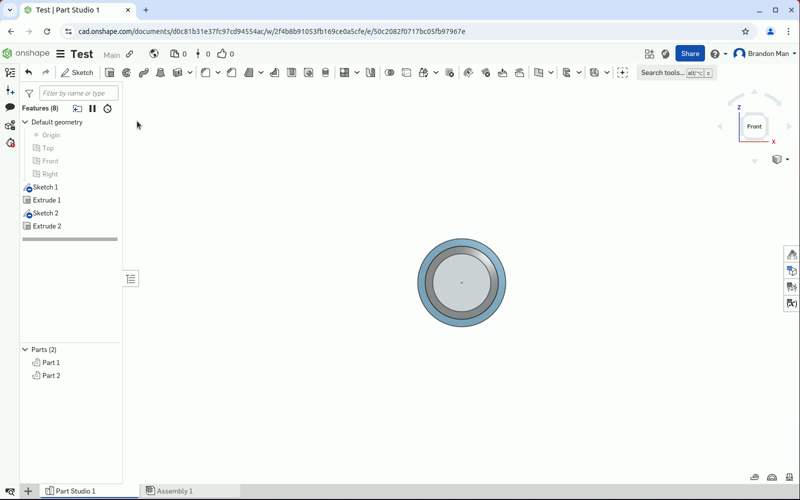
key(shift+7)
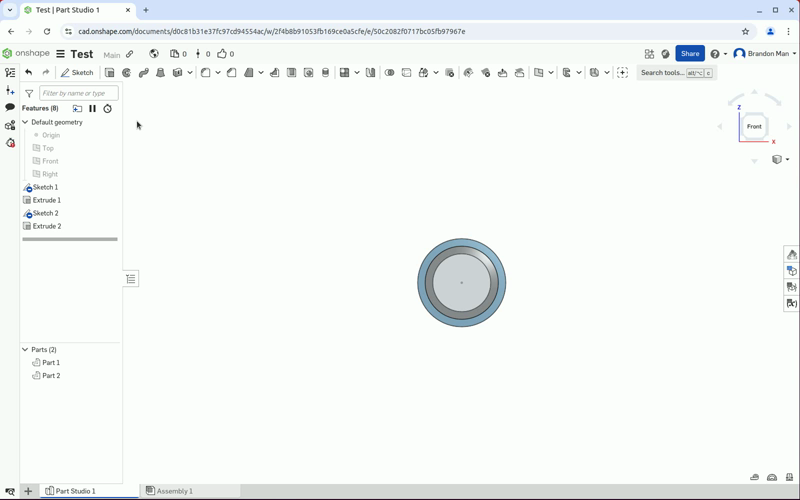
key(left, 2)
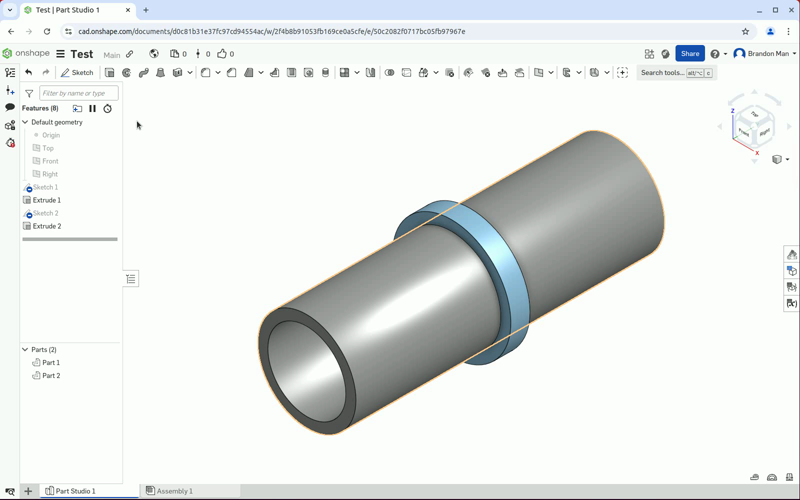
key(down, 2)
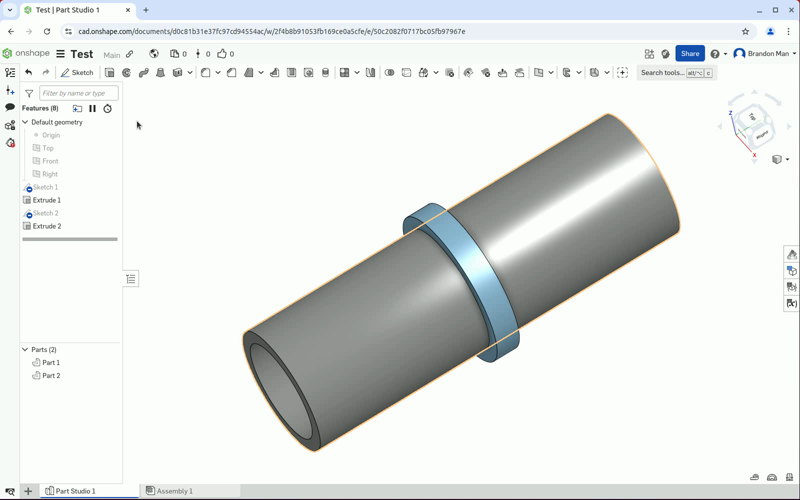
key(up, 2)
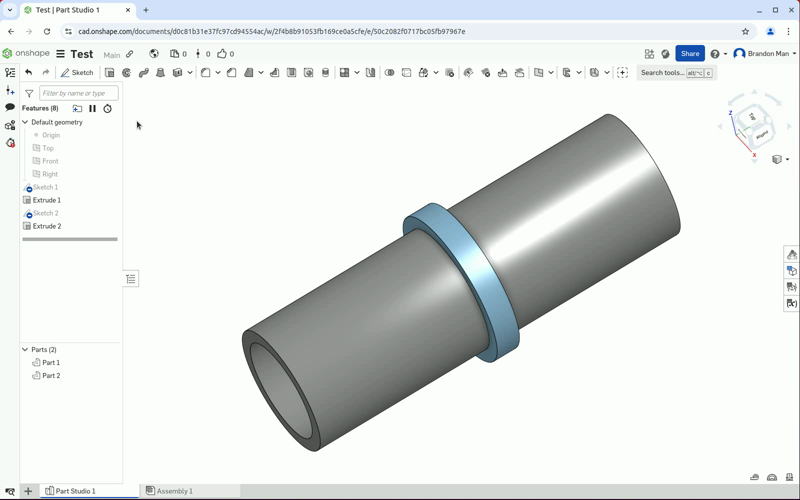
key(right, 2)
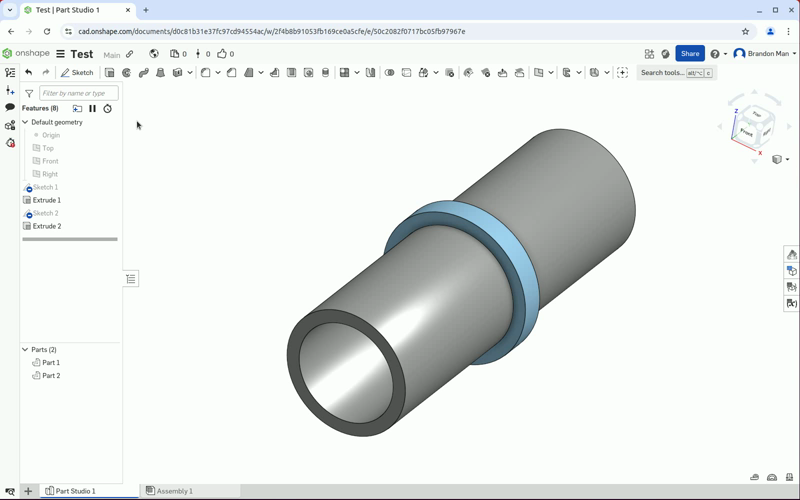
mouse_move(73, 189)
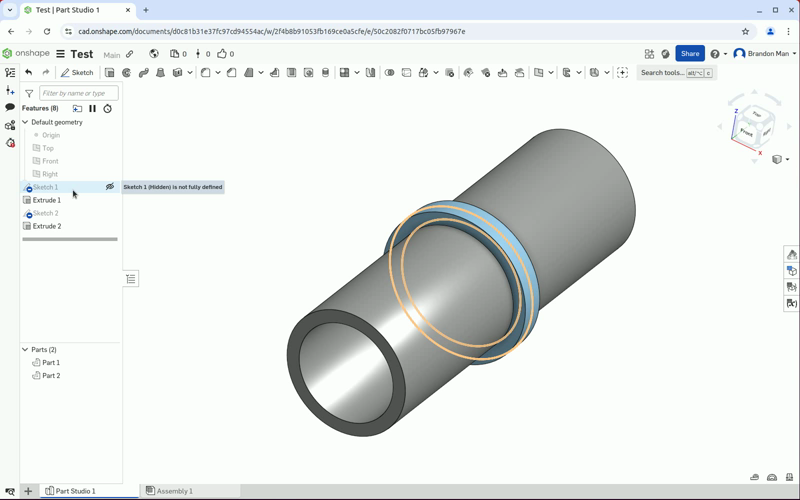
click(73, 189)